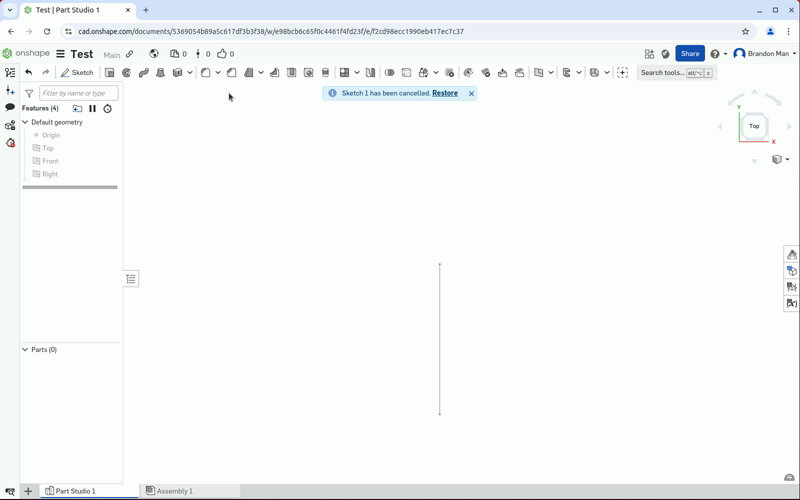
key(shift+h)
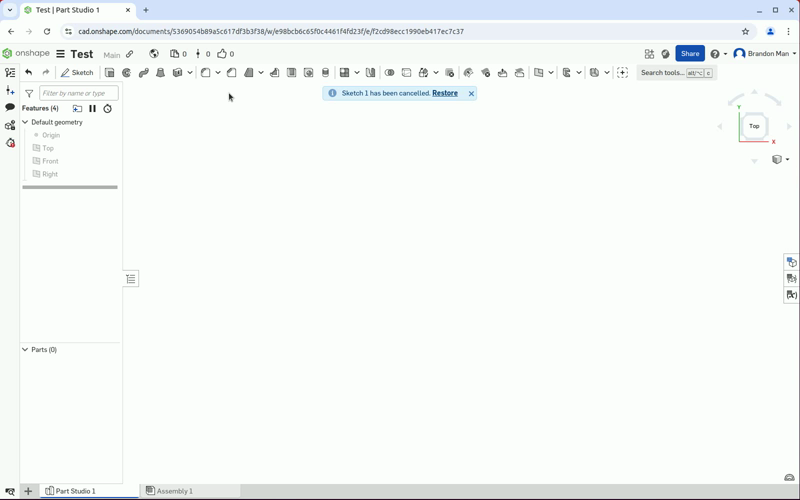
key(shift+s)
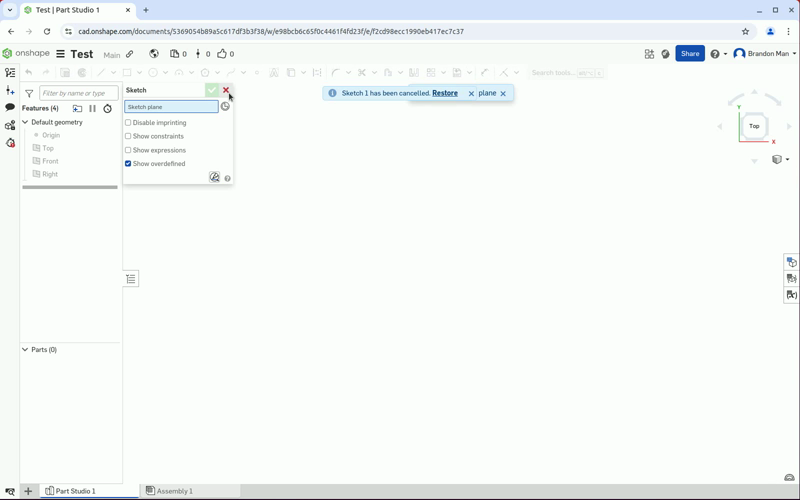
mouse_move(73, 150)
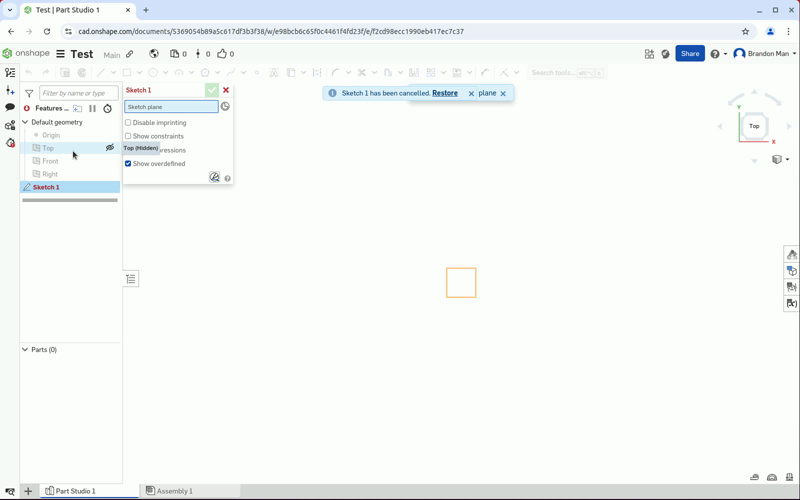
click(73, 150)
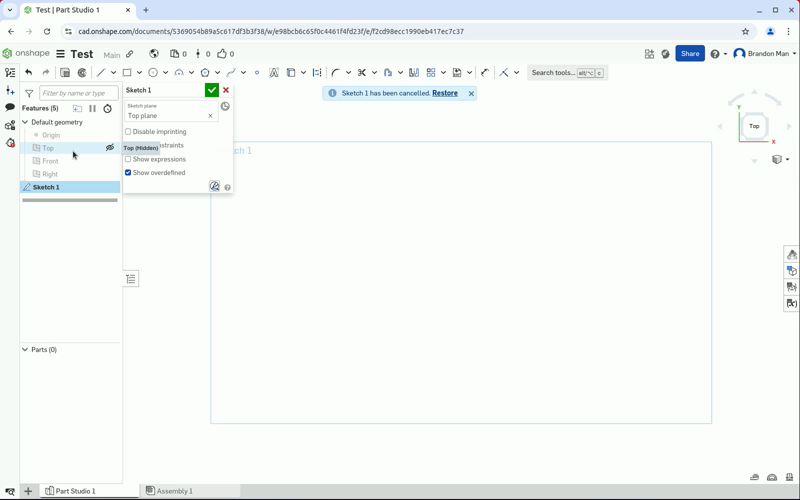
mouse_move(73, 352)
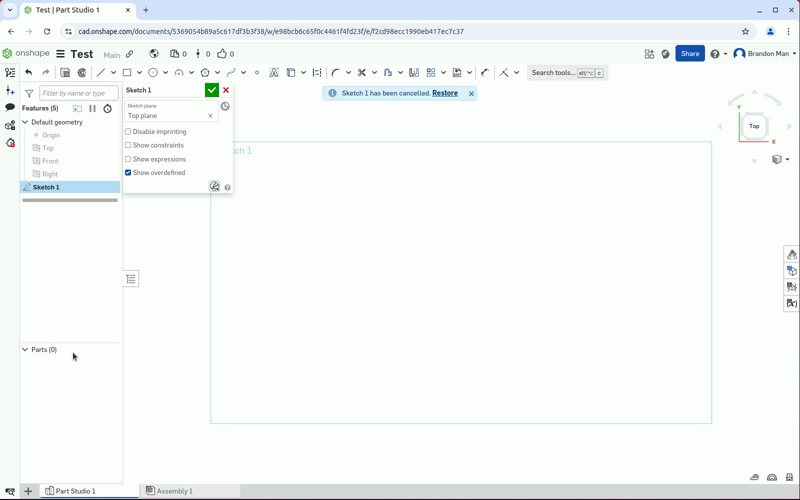
key(y)
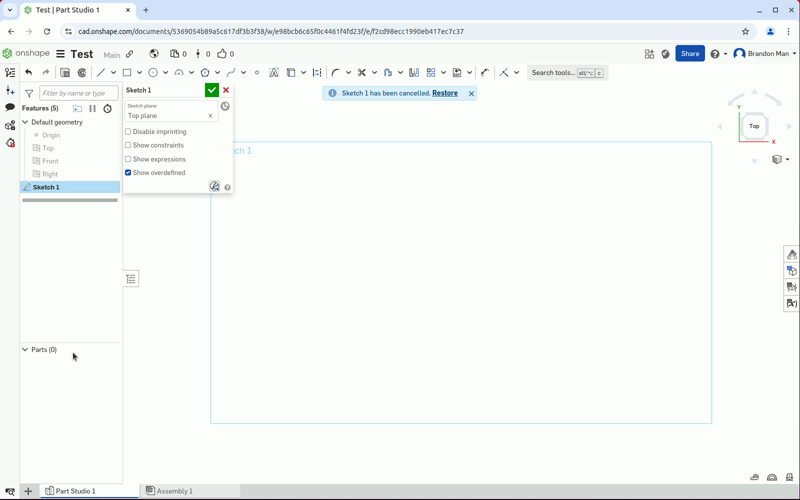
key(l)
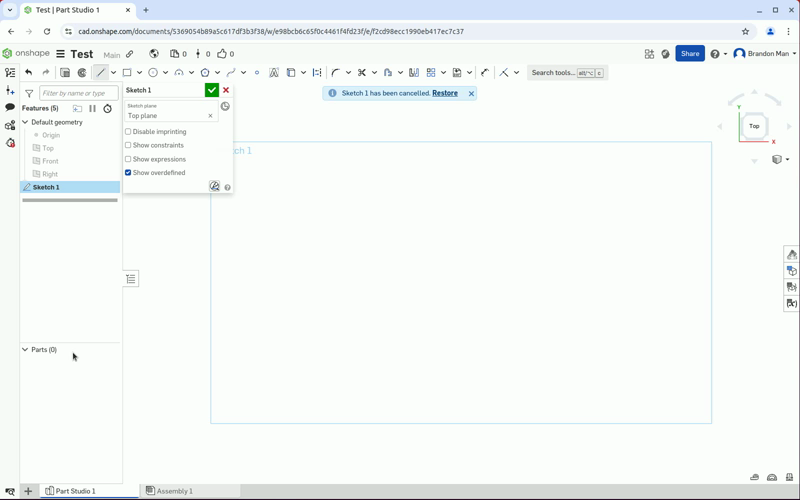
key_down(shift)
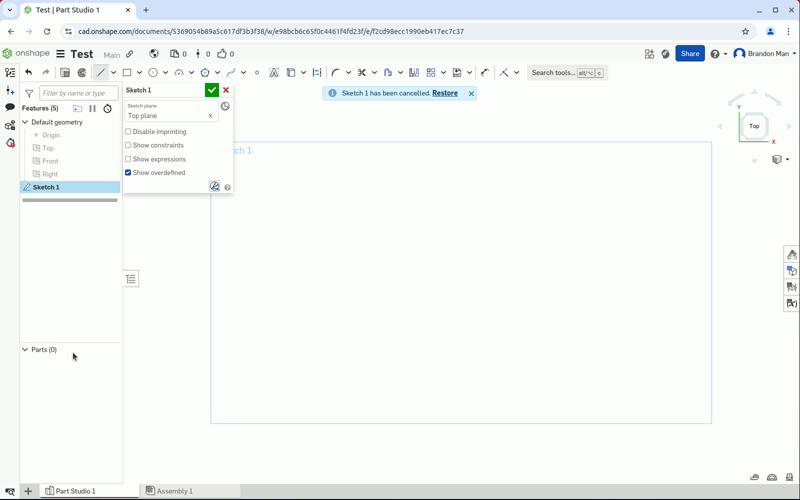
mouse_move(350, 395)
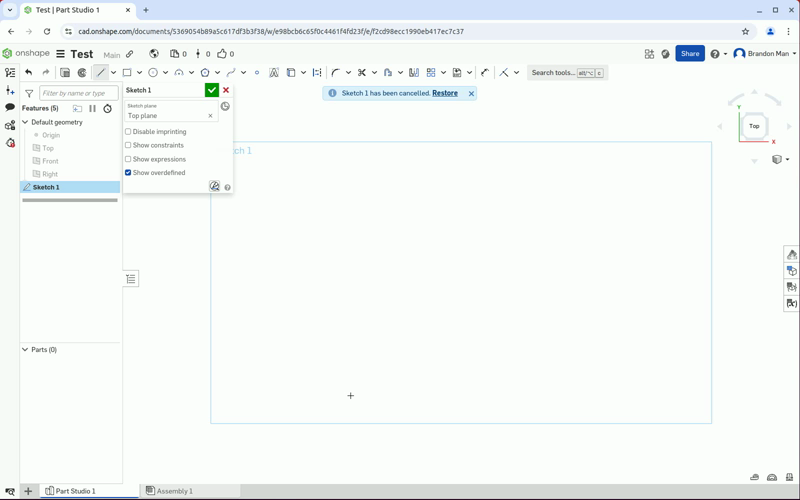
click(350, 395)
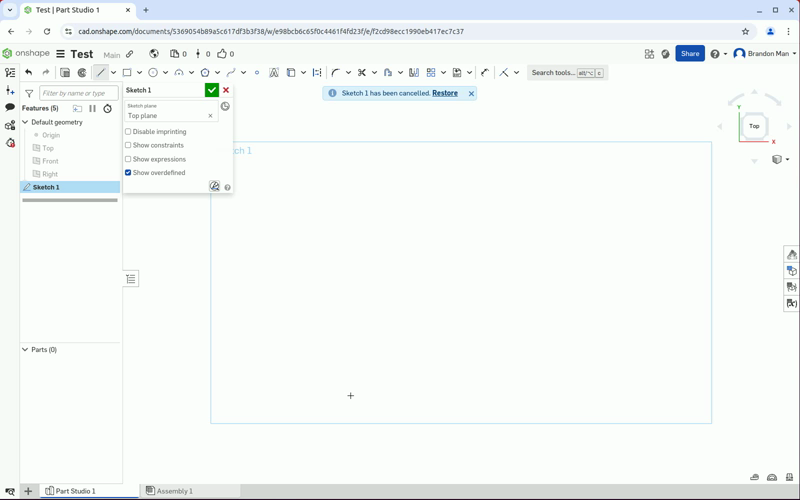
key_up(shift)
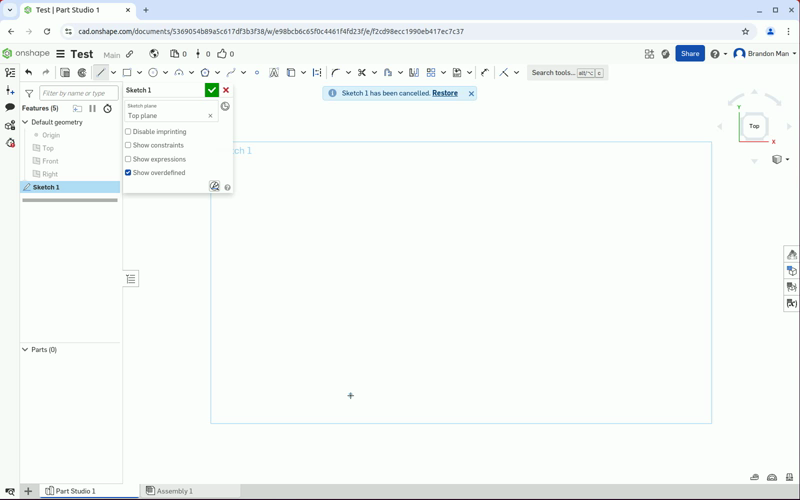
key_down(shift)
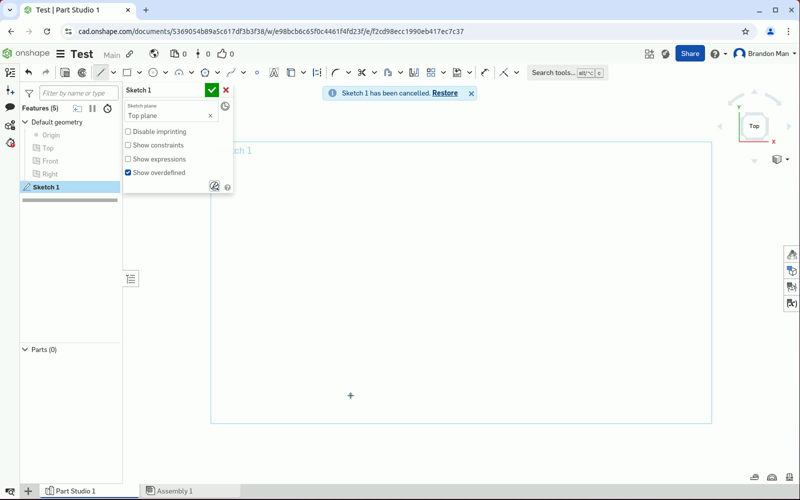
mouse_move(569, 395)
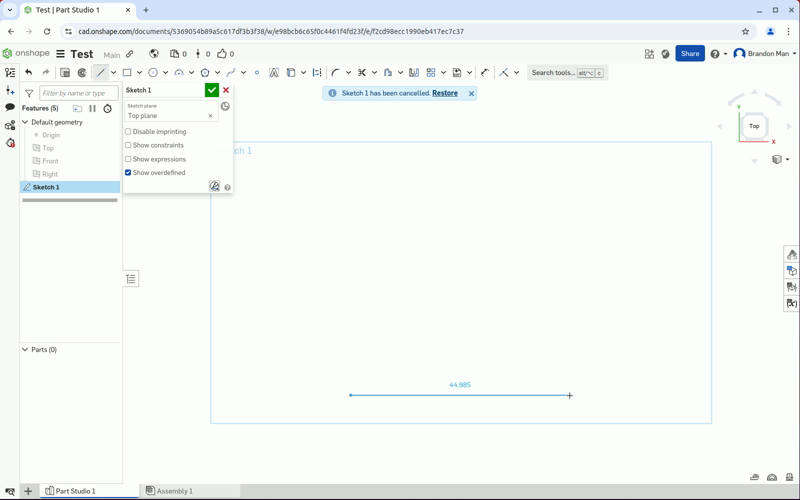
click(569, 395)
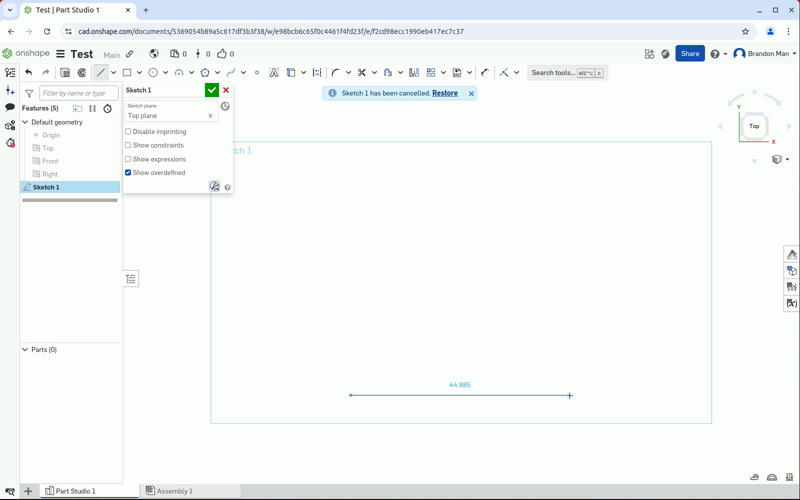
key_up(shift)
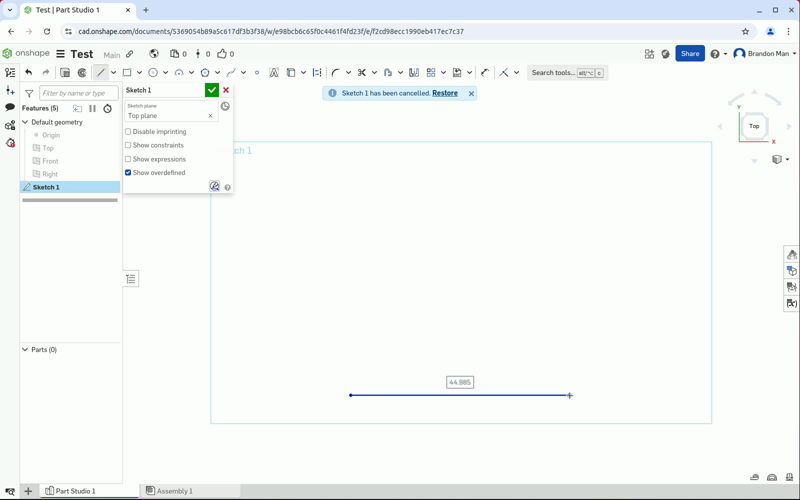
key_down(shift)
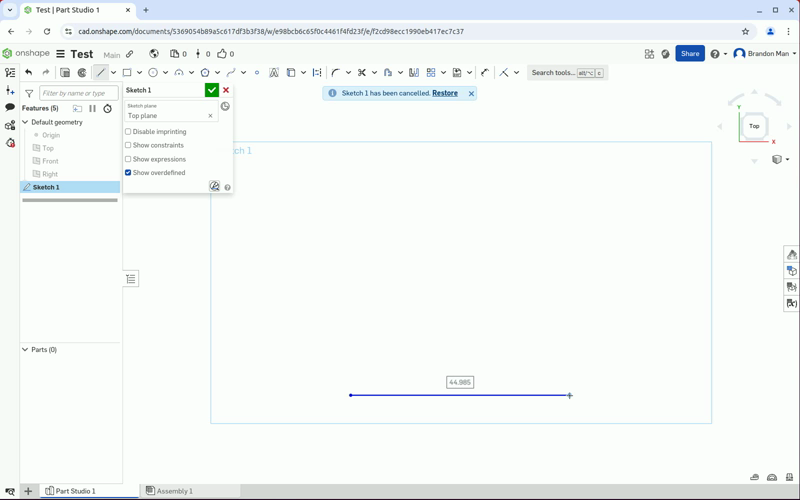
mouse_move(569, 171)
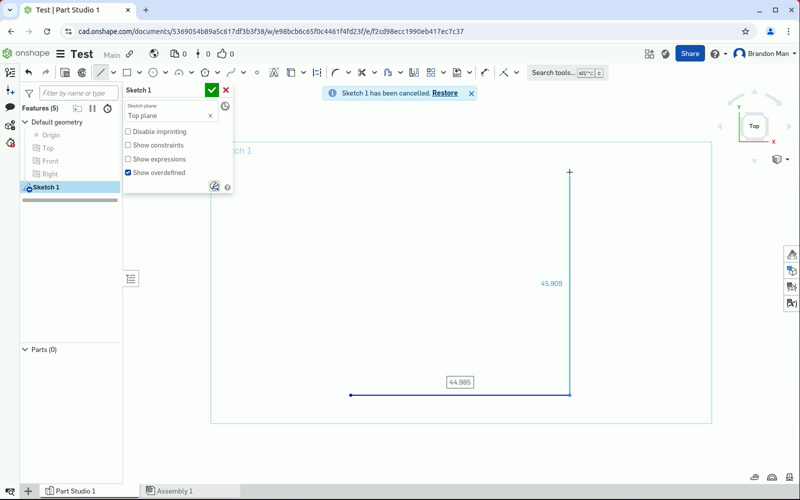
click(569, 171)
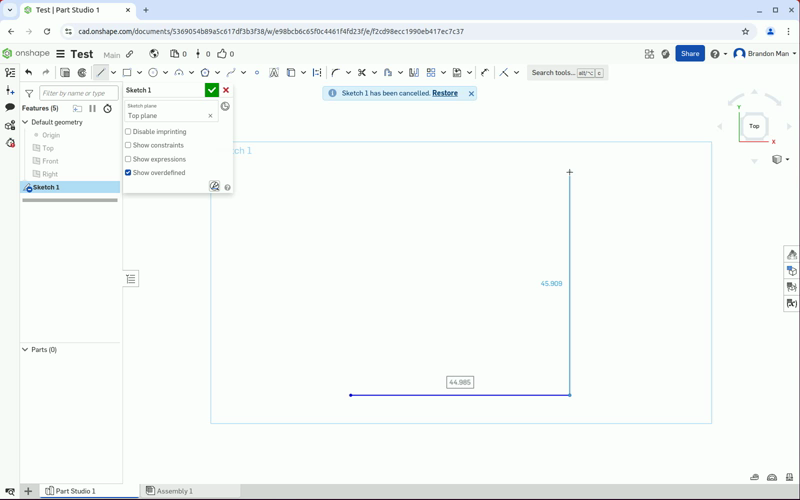
key_up(shift)
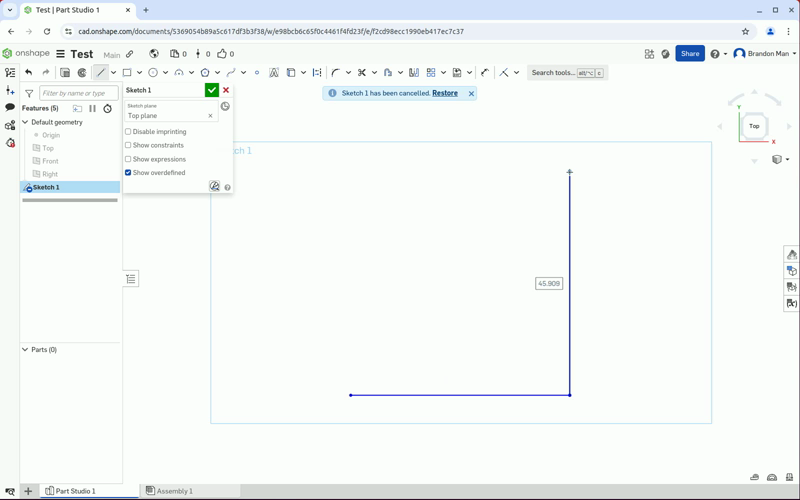
key_down(shift)
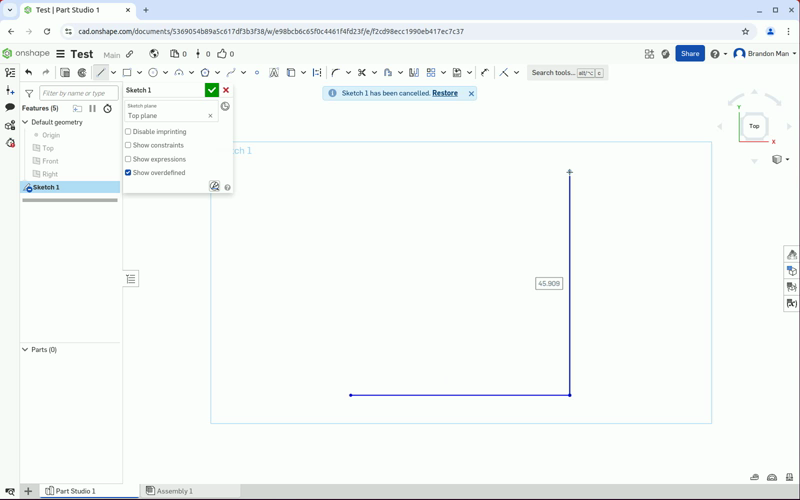
mouse_move(350, 171)
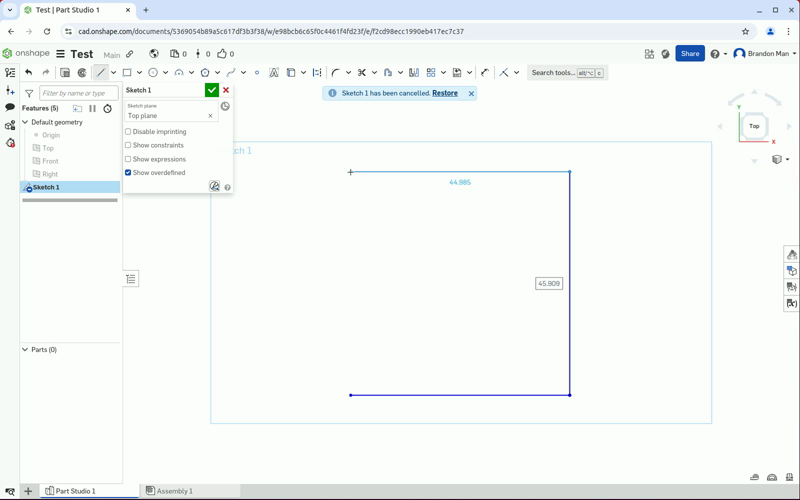
click(350, 171)
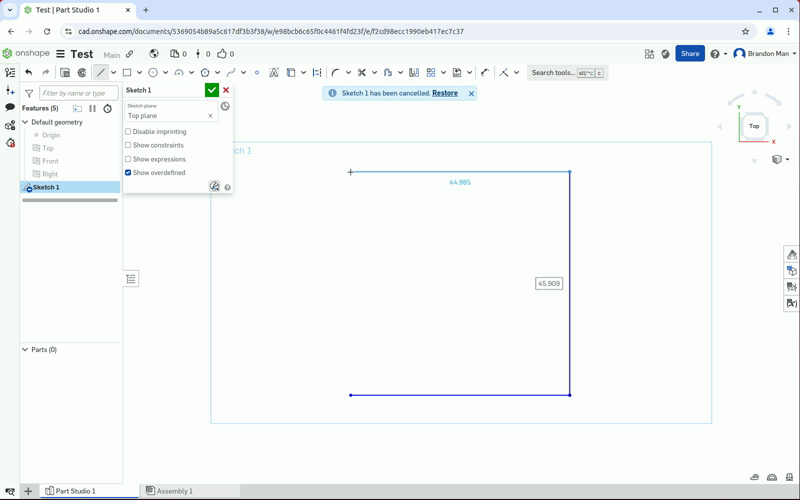
key_up(shift)
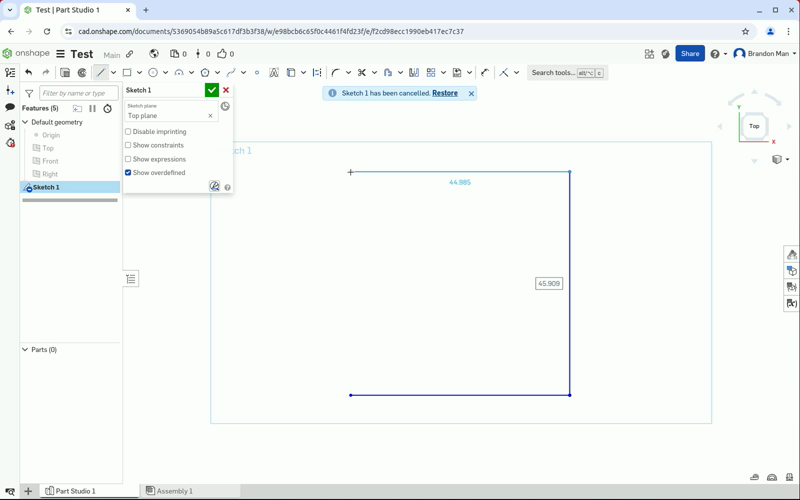
key_down(shift)
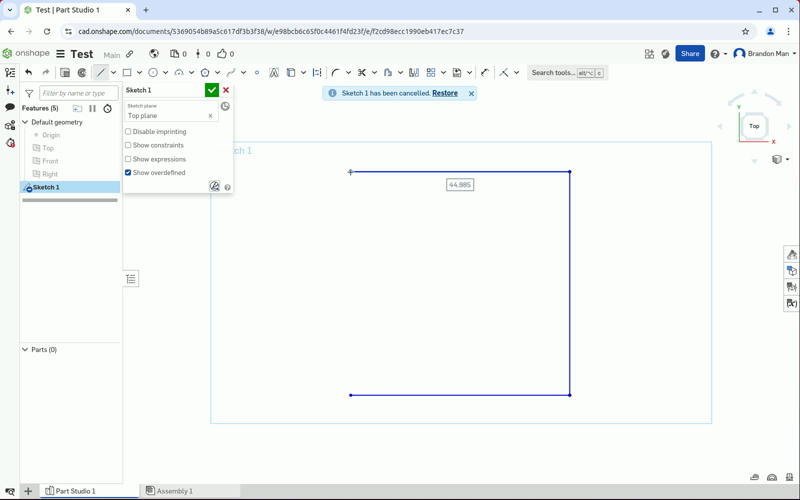
mouse_move(350, 395)
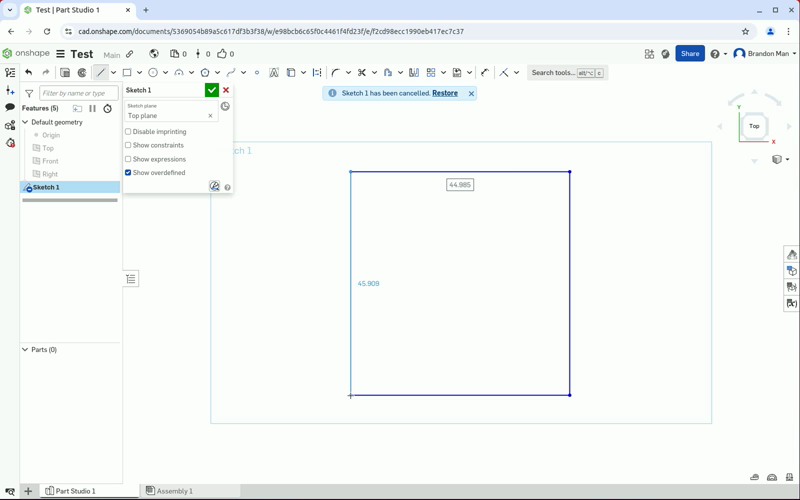
key_up(shift)
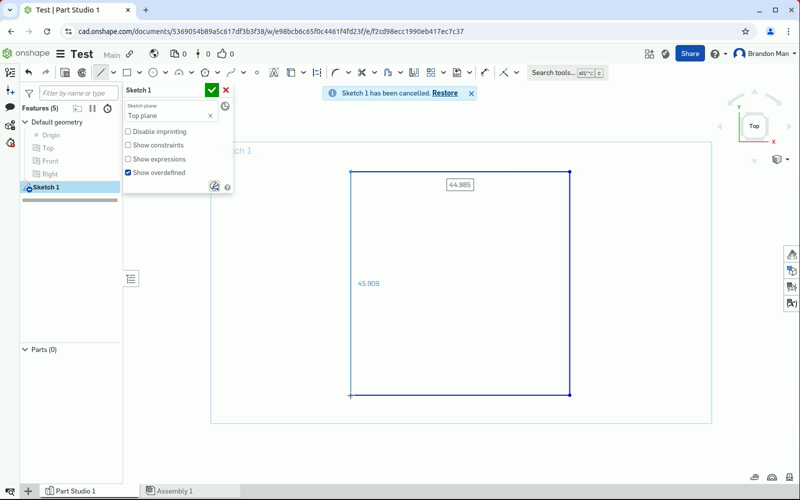
click(350, 395)
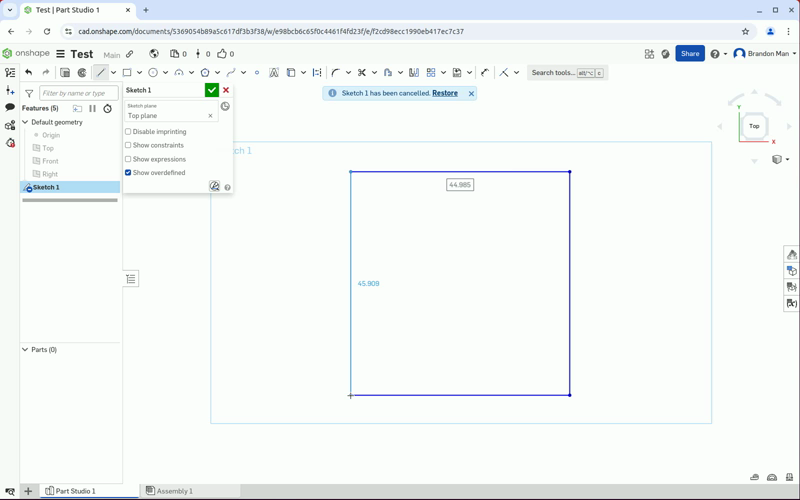
key(esc)
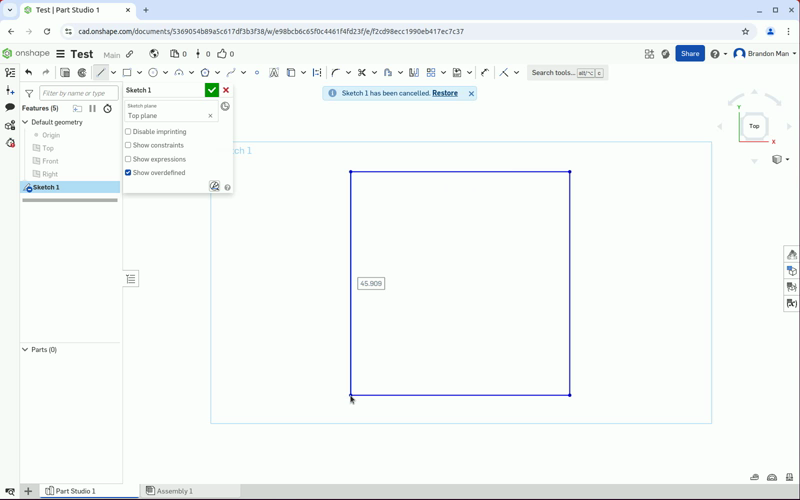
mouse_move(470, 230)
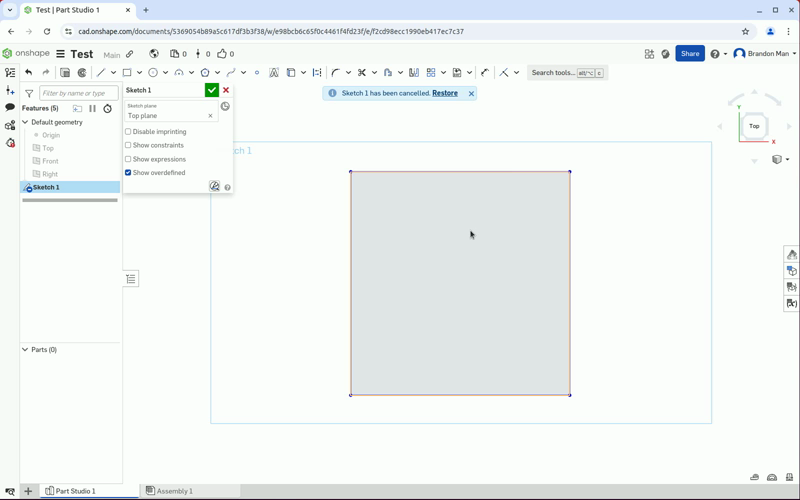
click(470, 230)
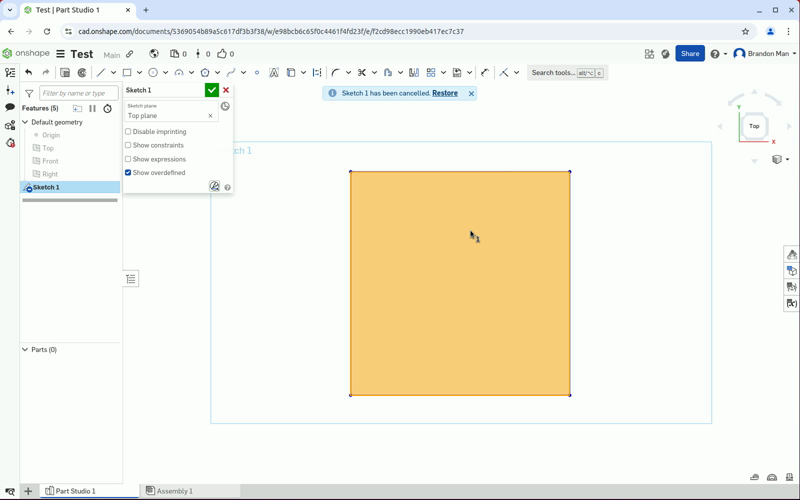
mouse_move(73, 352)
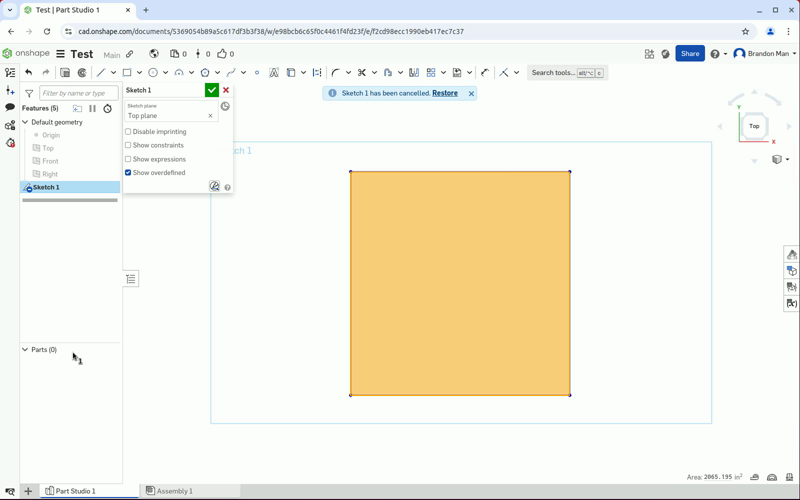
key(shift+y)
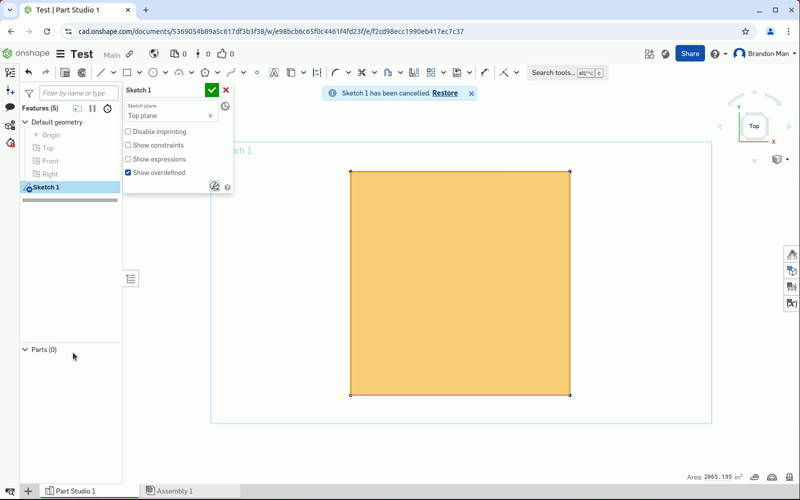
key(shift+e)
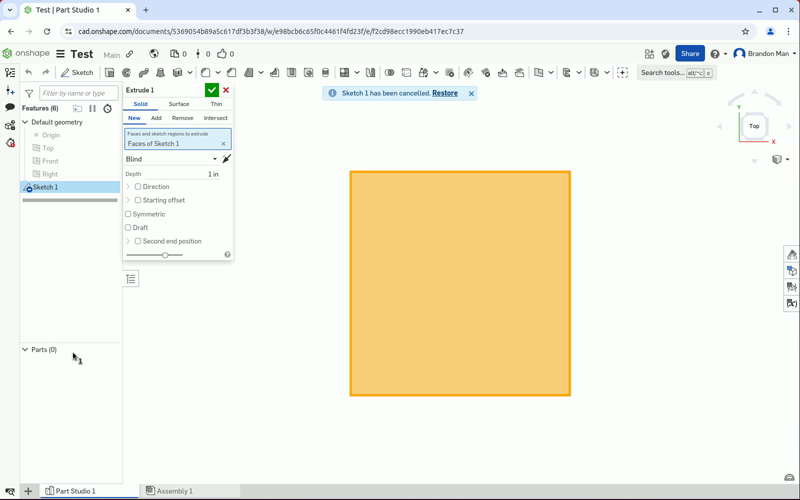
mouse_move(143, 106)
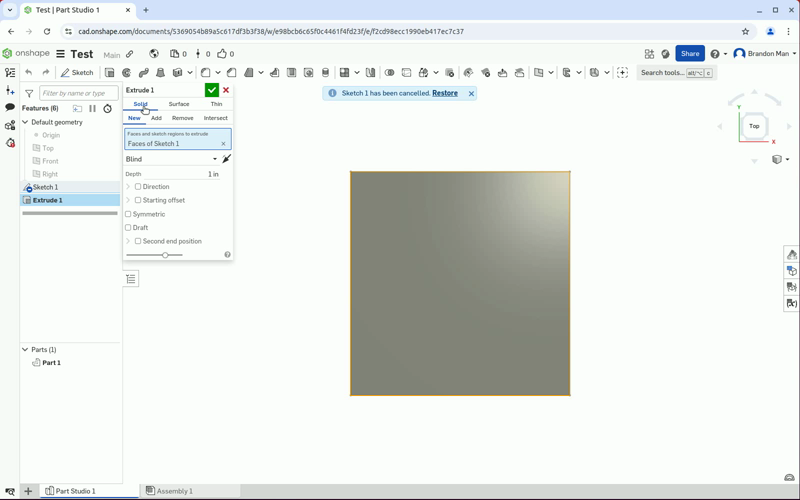
click(143, 106)
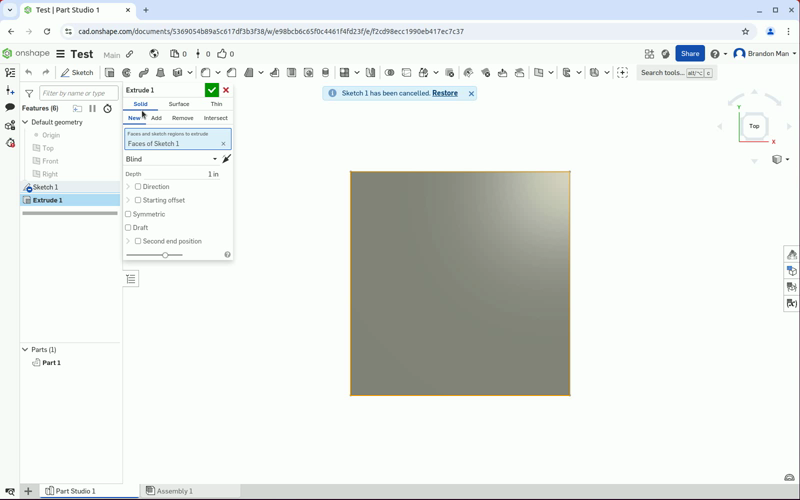
mouse_move(137, 120)
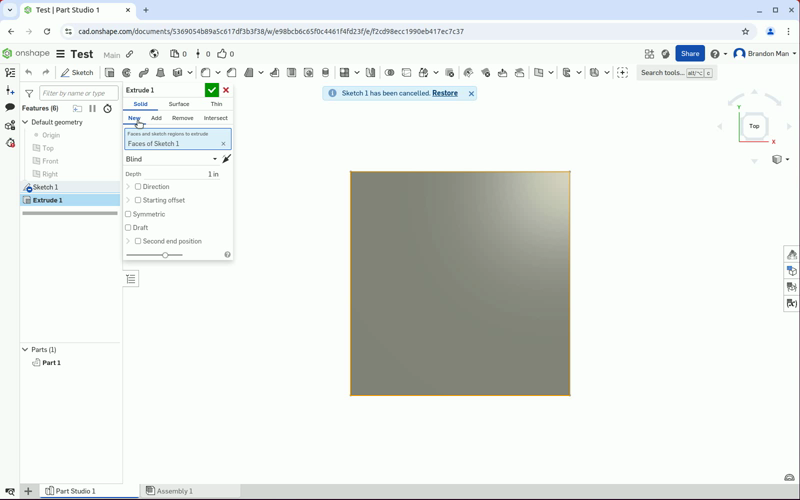
click(137, 120)
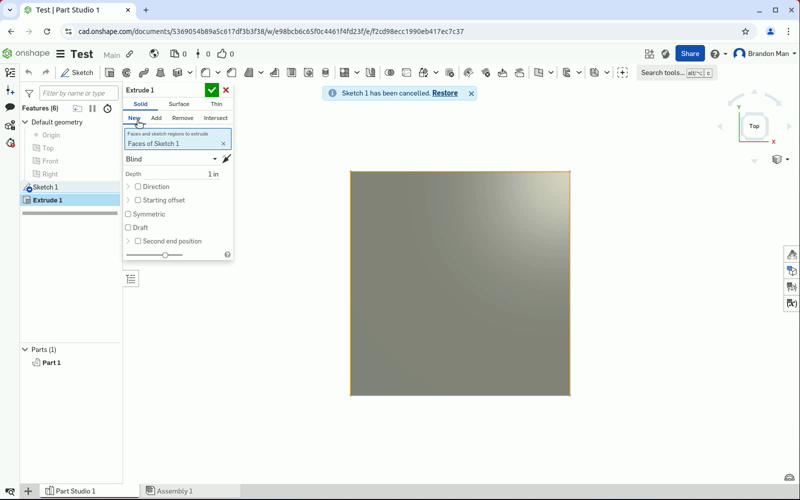
key(tab, 4)
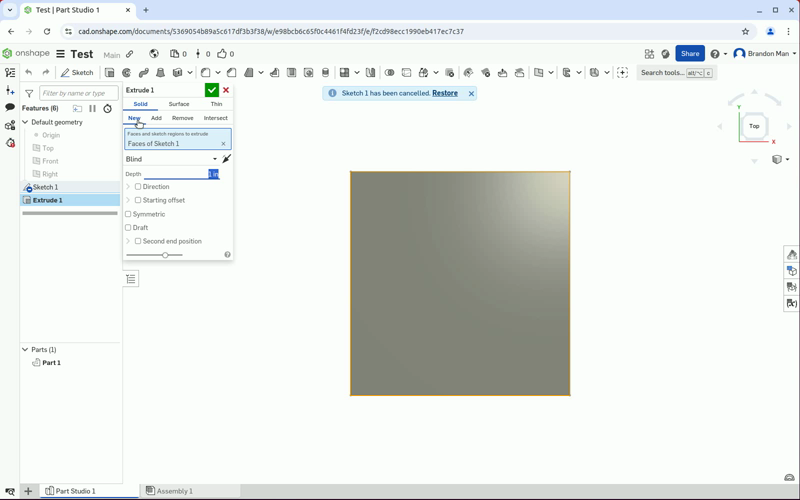
text(2.166)
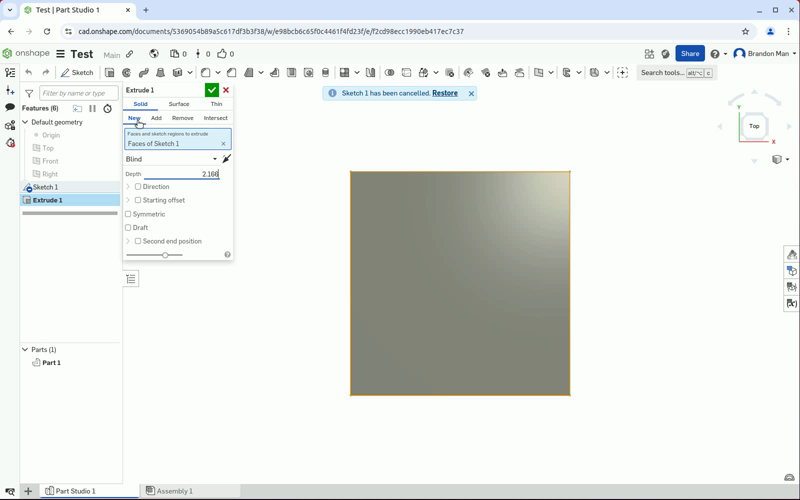
key(enter)
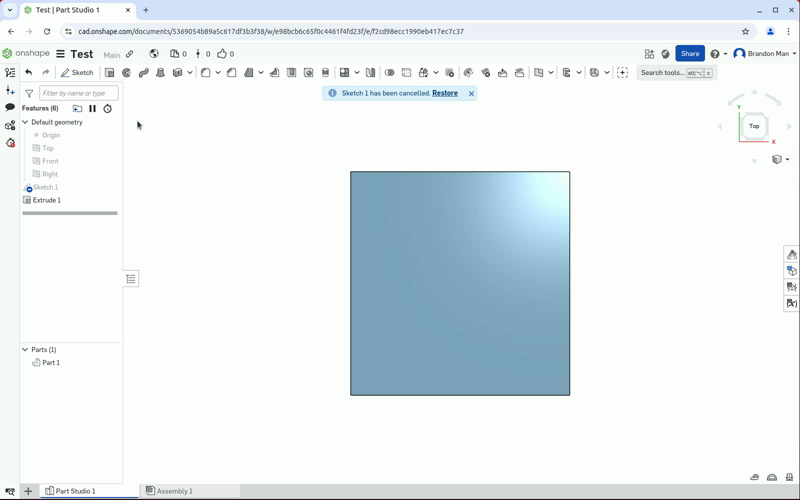
key(shift+h)
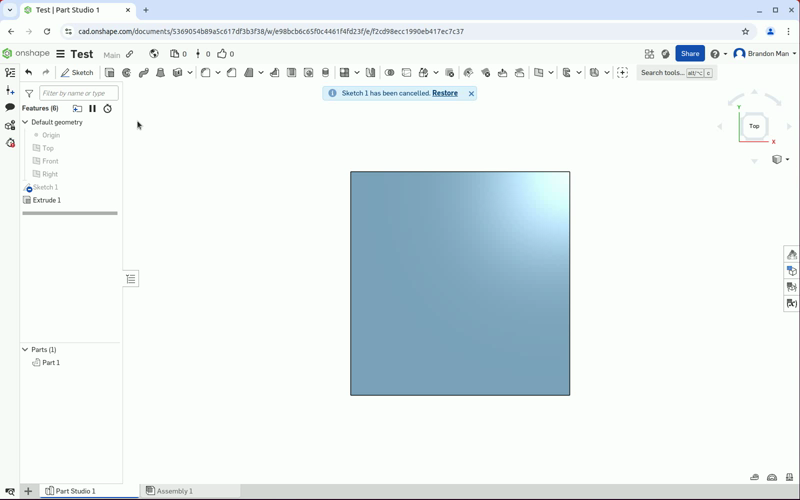
key(shift+h)
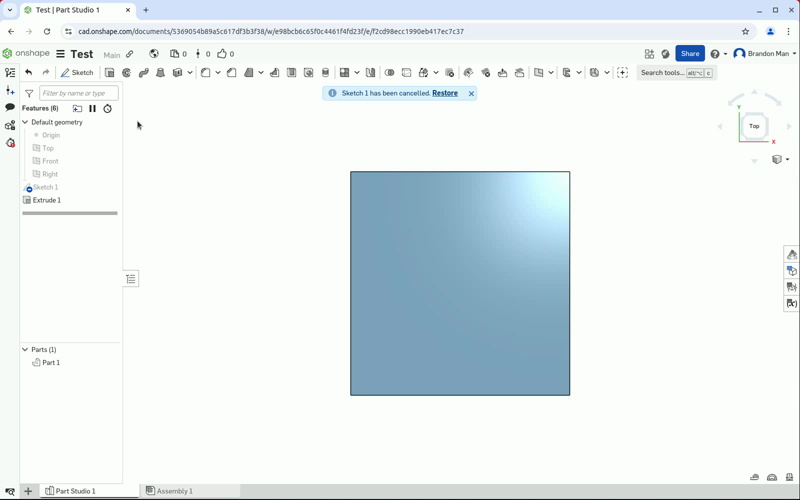
mouse_move(73, 189)
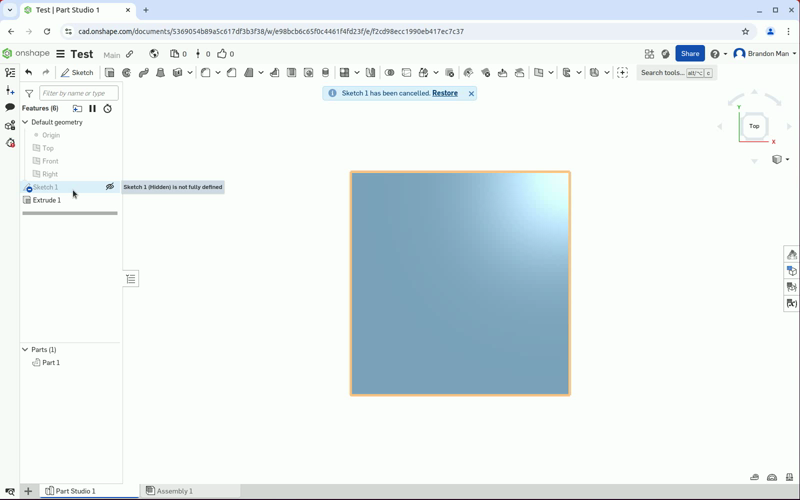
click(73, 189)
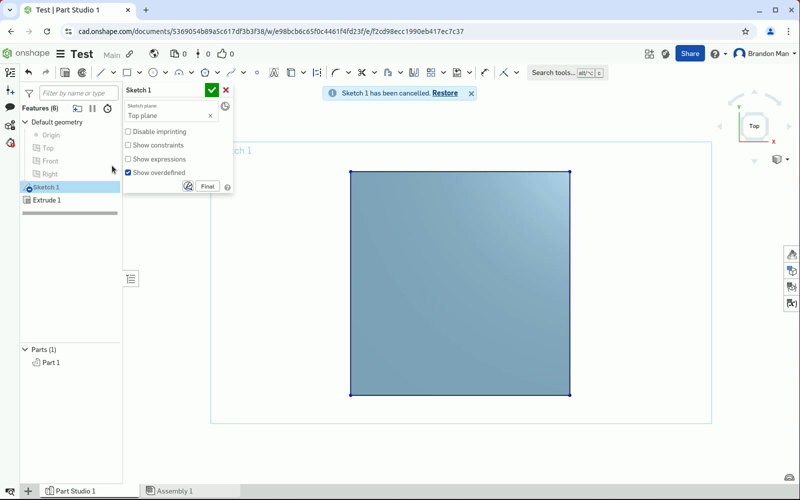
mouse_move(229, 92)
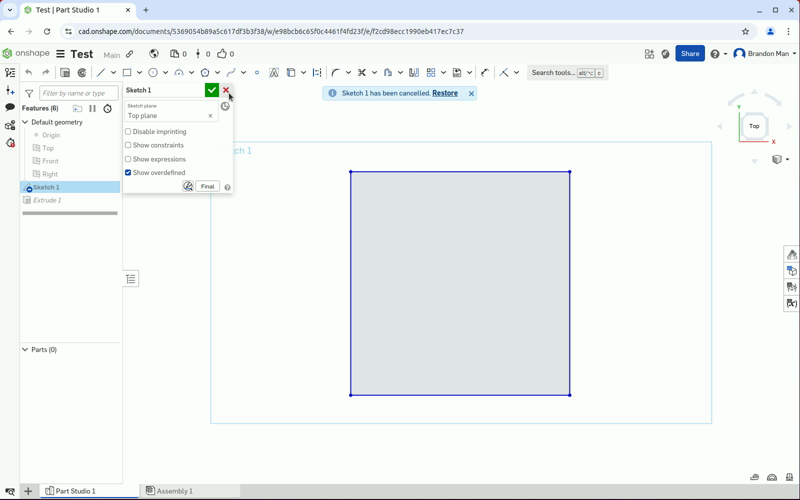
click(229, 92)
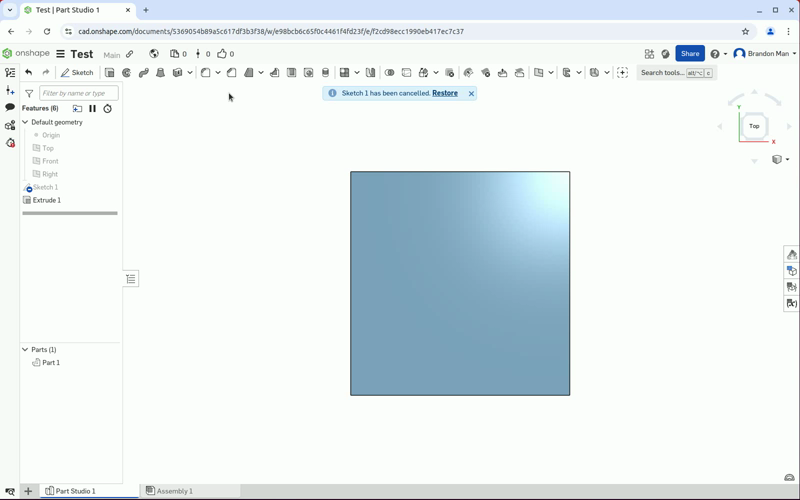
mouse_move(541, 75)
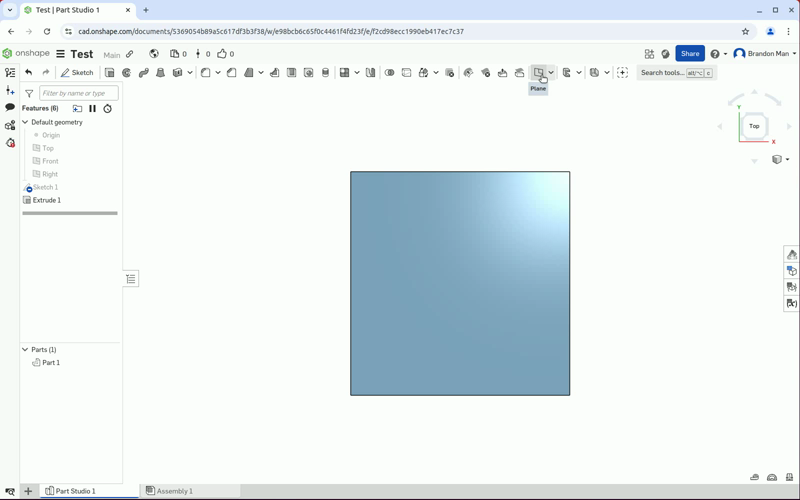
click(541, 75)
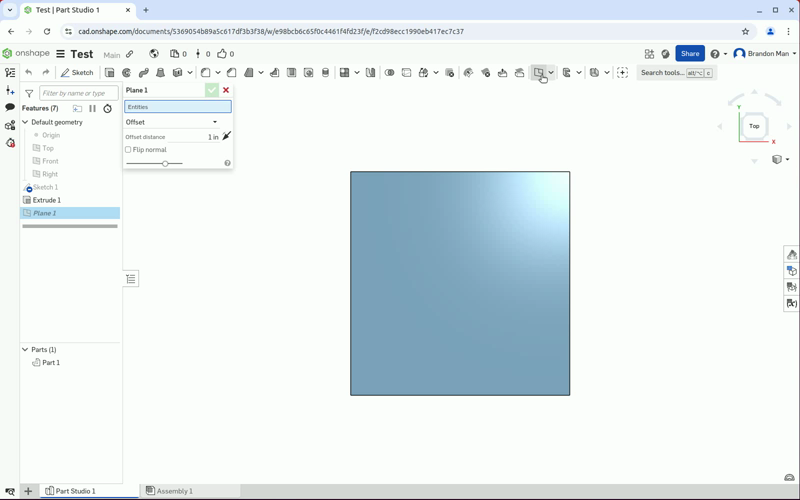
mouse_move(73, 150)
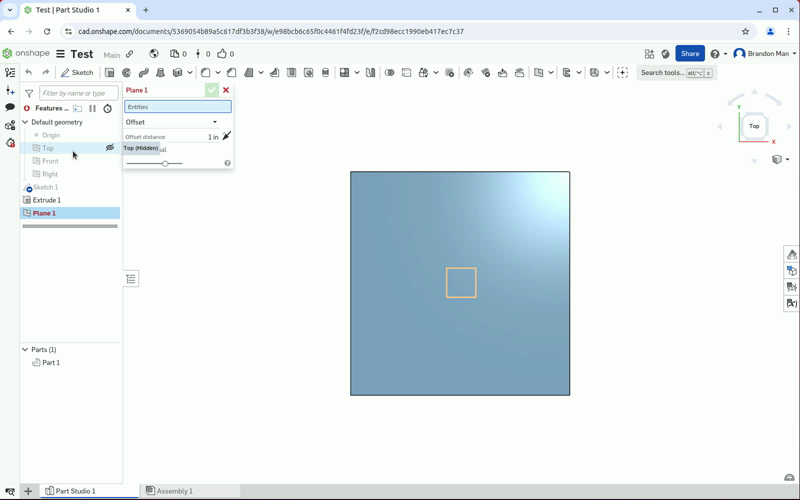
click(73, 150)
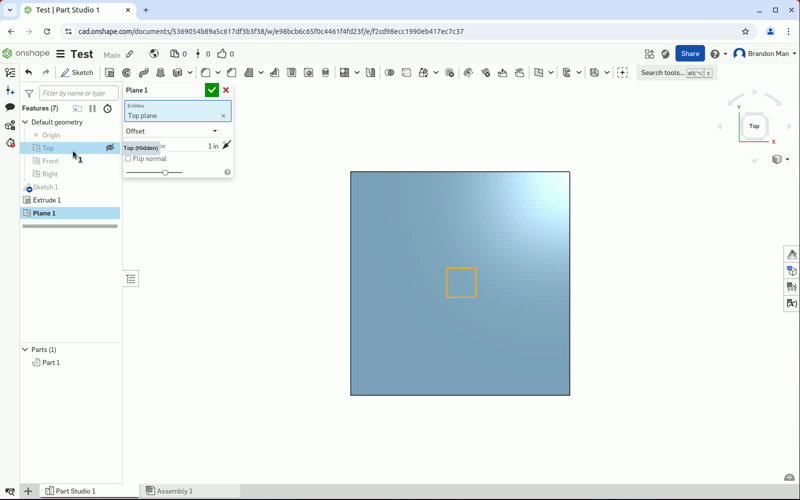
key(tab, 2)
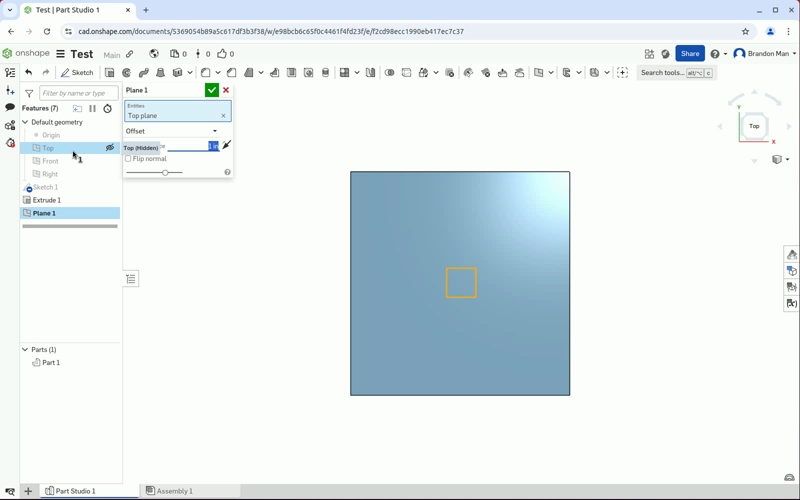
text(2.157)
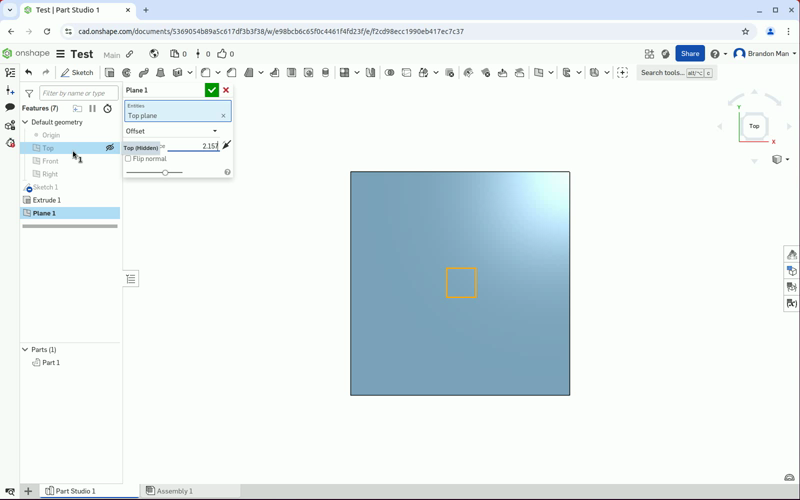
key(enter, 2)
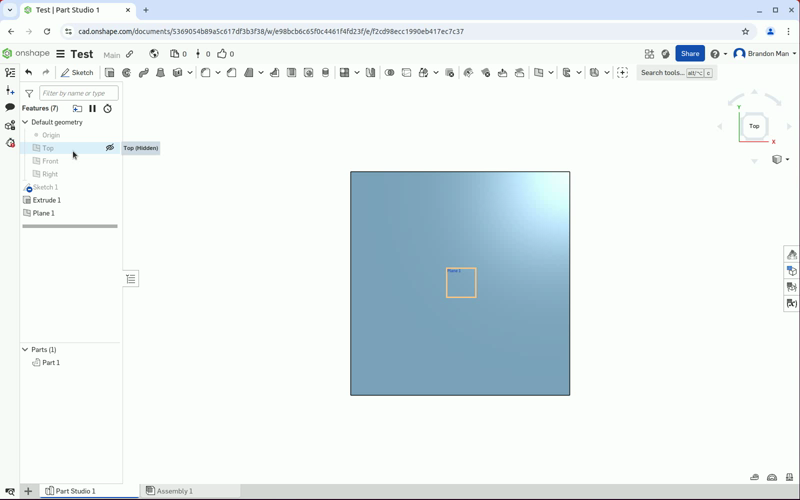
key(shift+s)
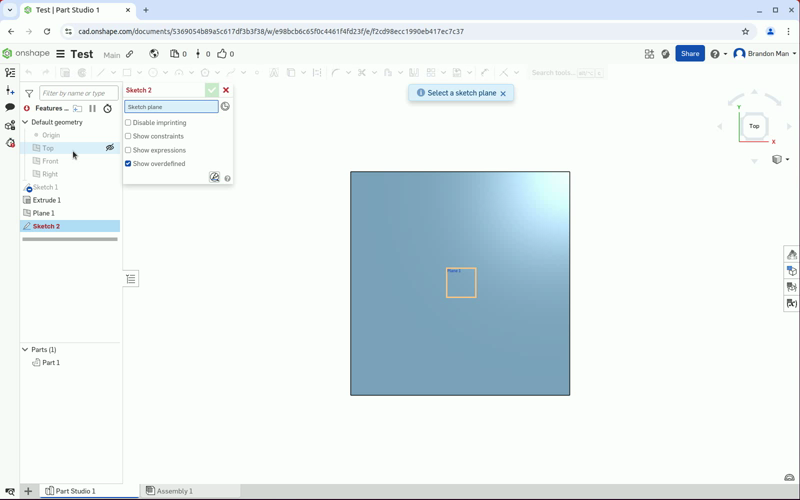
mouse_move(73, 215)
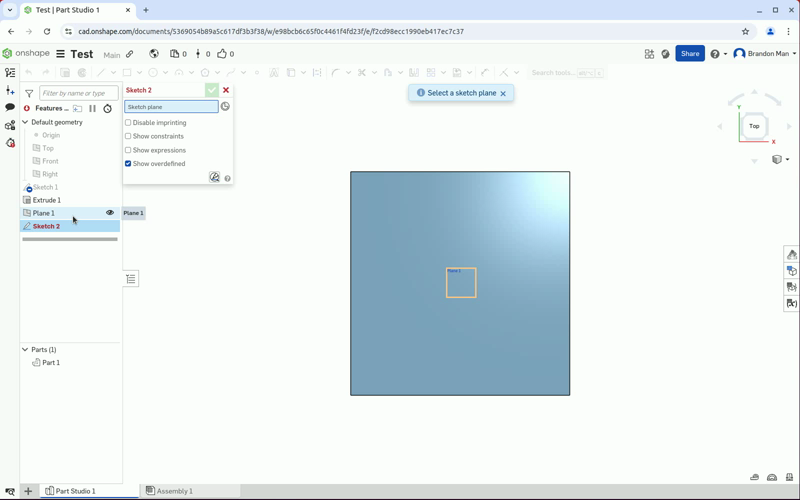
click(73, 215)
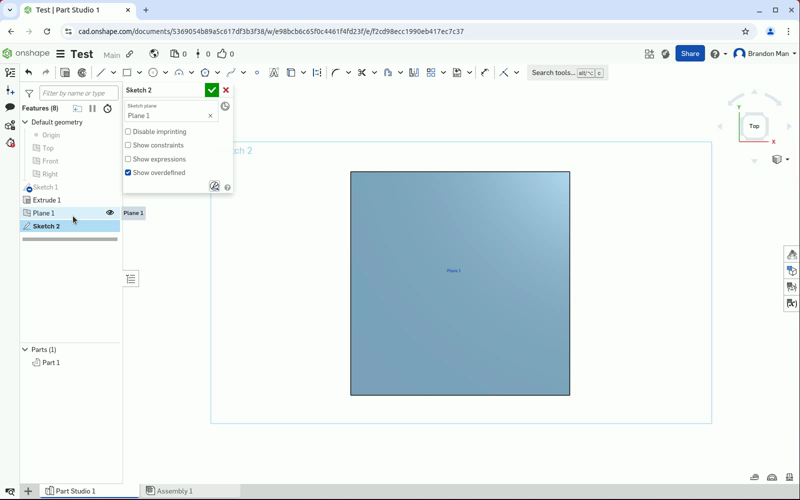
mouse_move(73, 352)
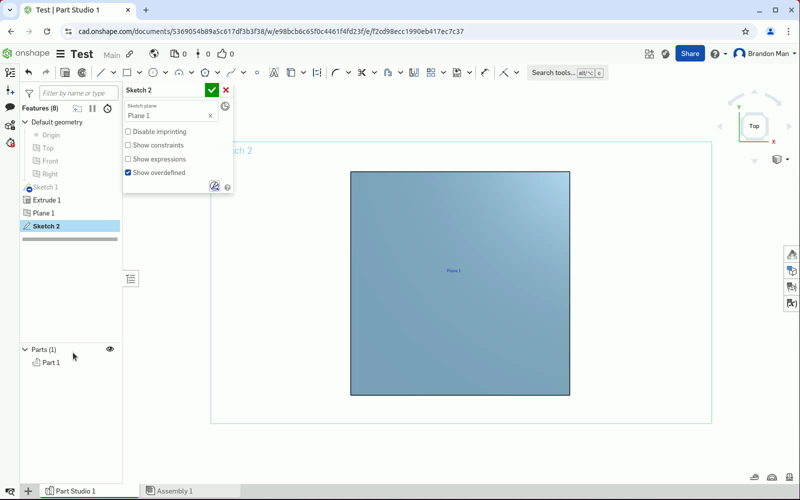
key(y)
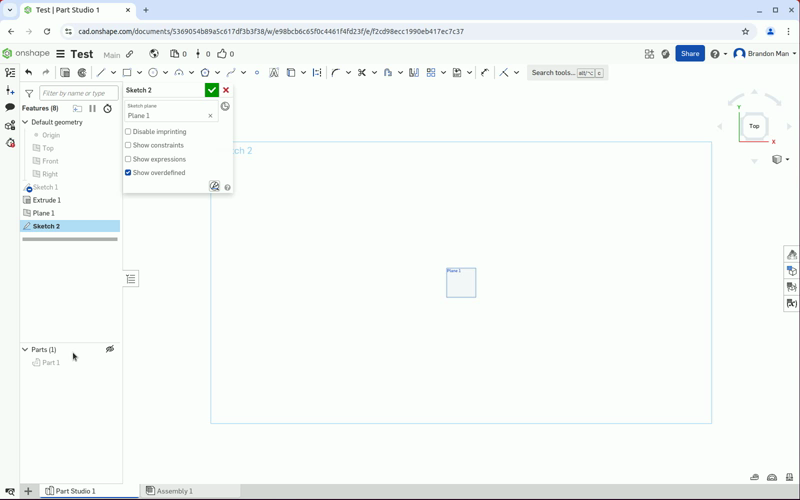
key(l)
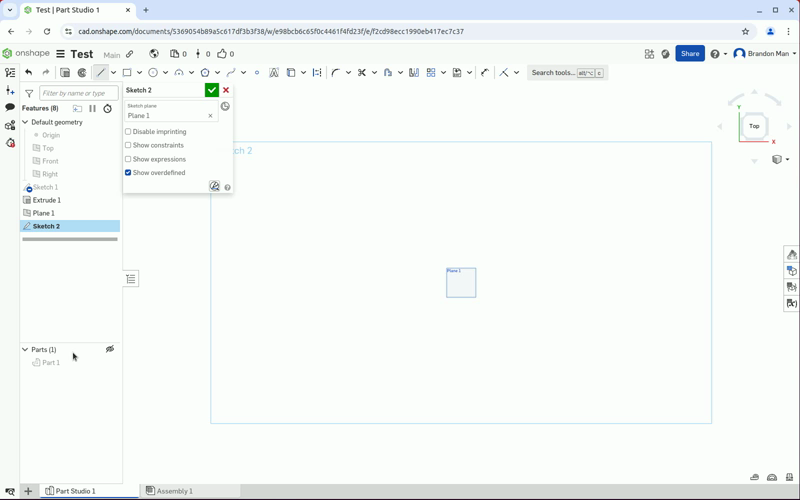
key_down(shift)
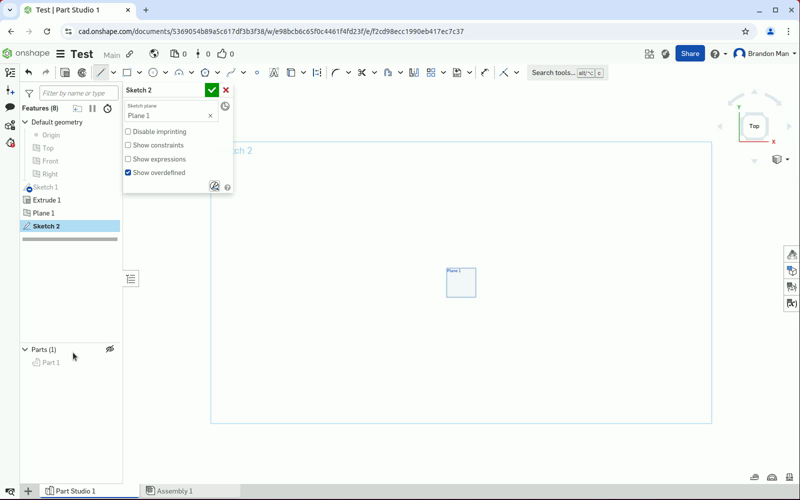
mouse_move(350, 395)
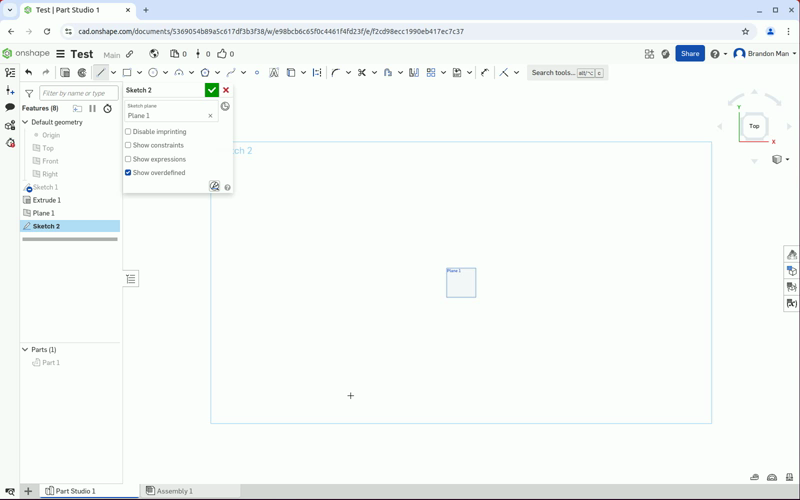
click(350, 395)
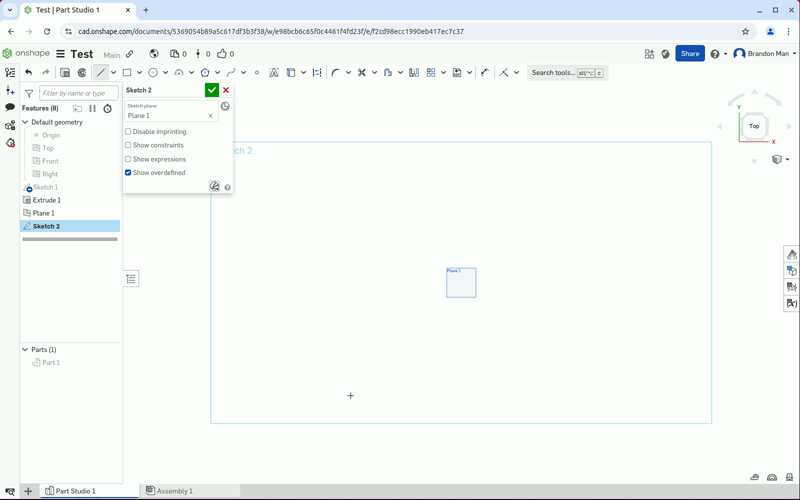
key_up(shift)
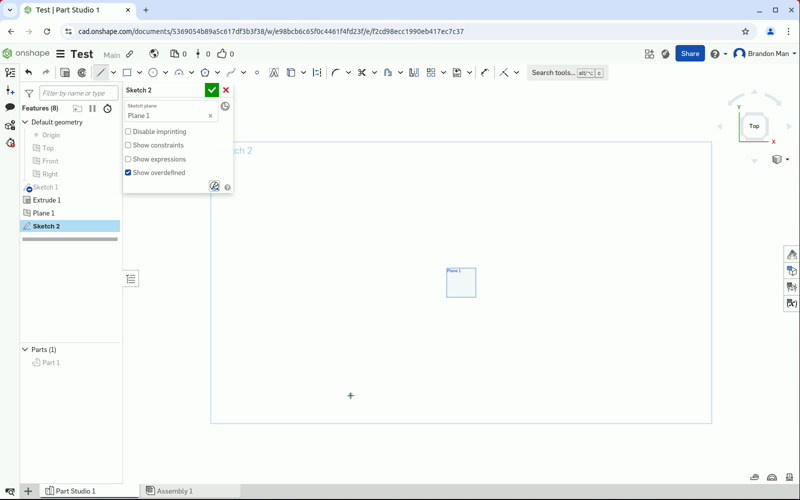
key_down(shift)
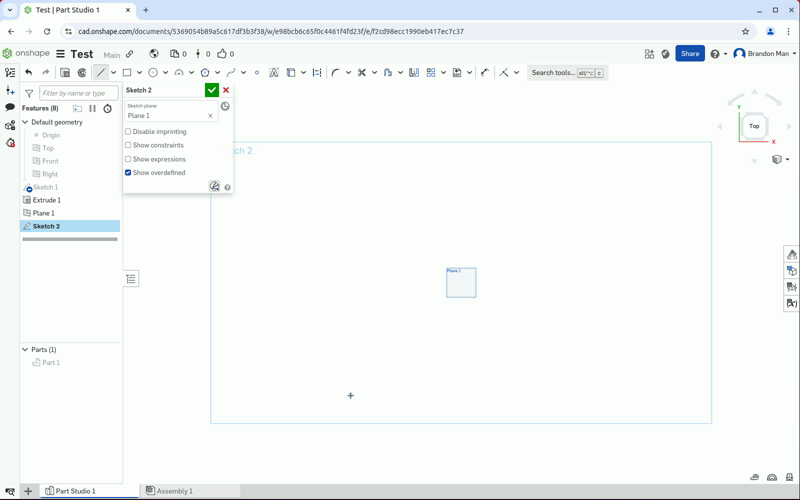
mouse_move(569, 395)
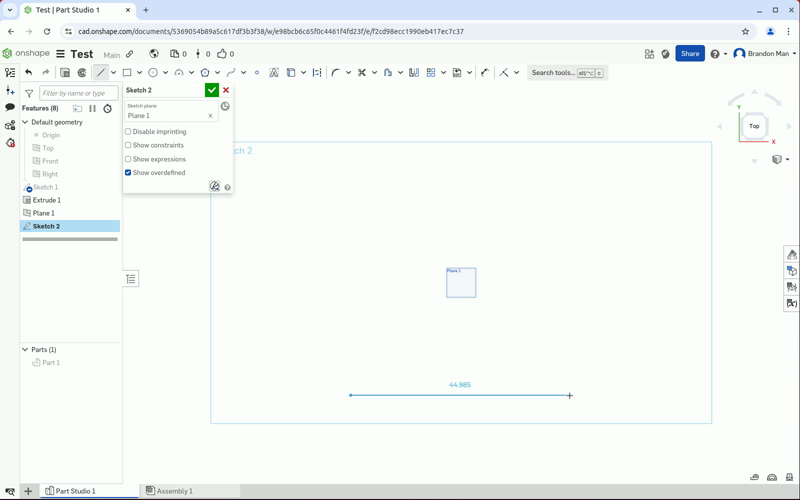
click(569, 395)
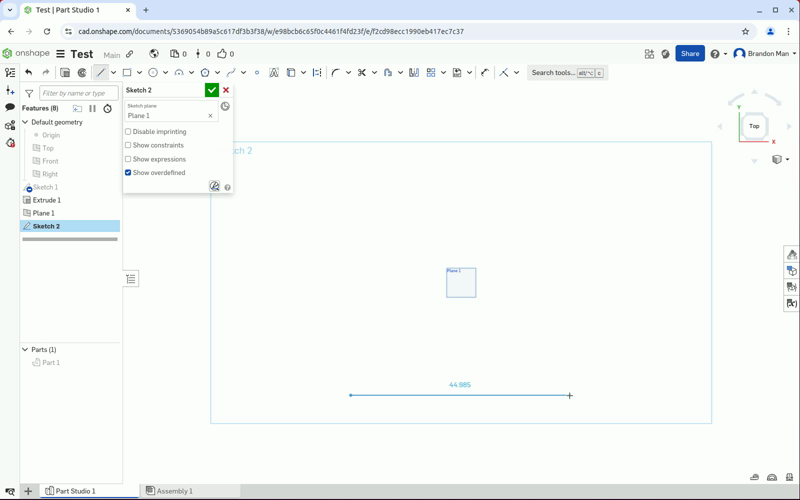
key_up(shift)
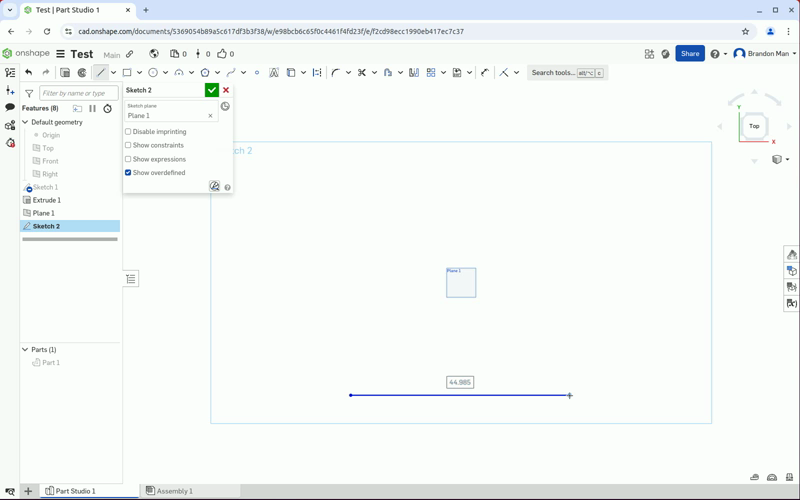
key_down(shift)
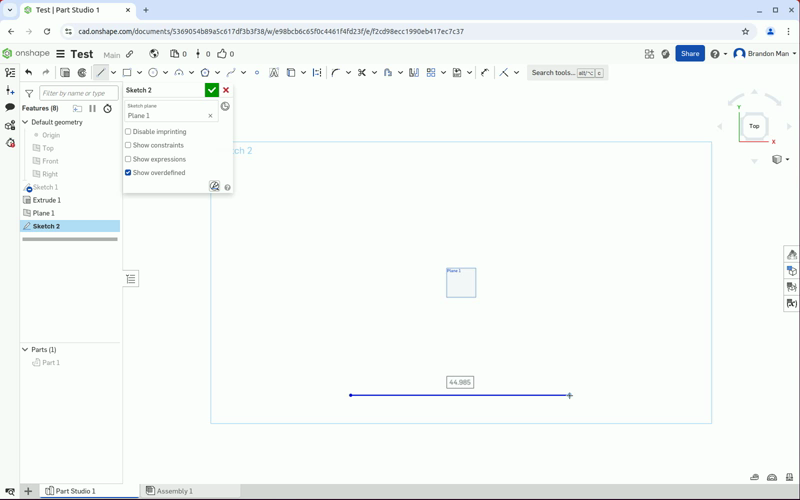
mouse_move(569, 171)
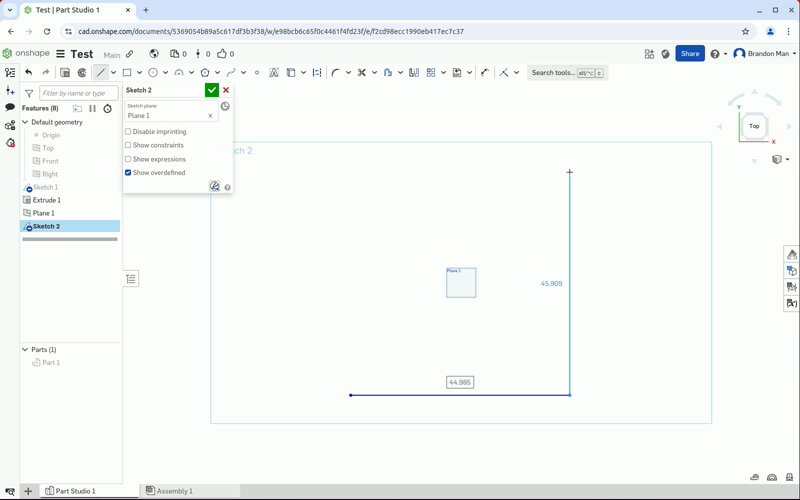
click(569, 171)
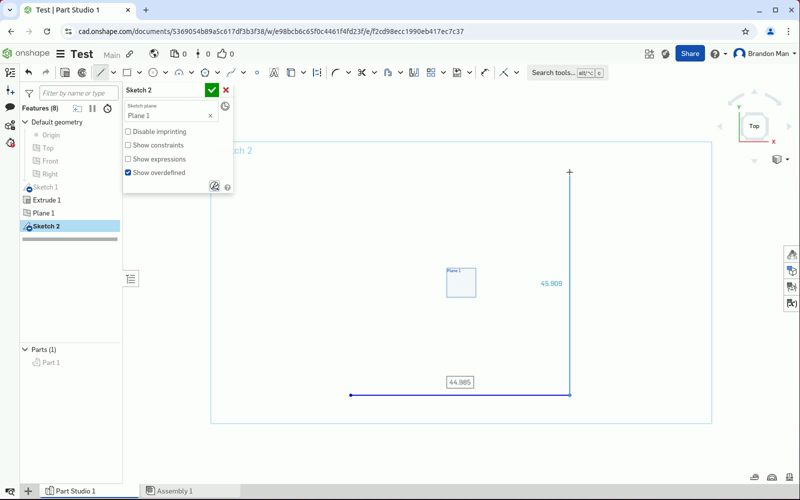
key_up(shift)
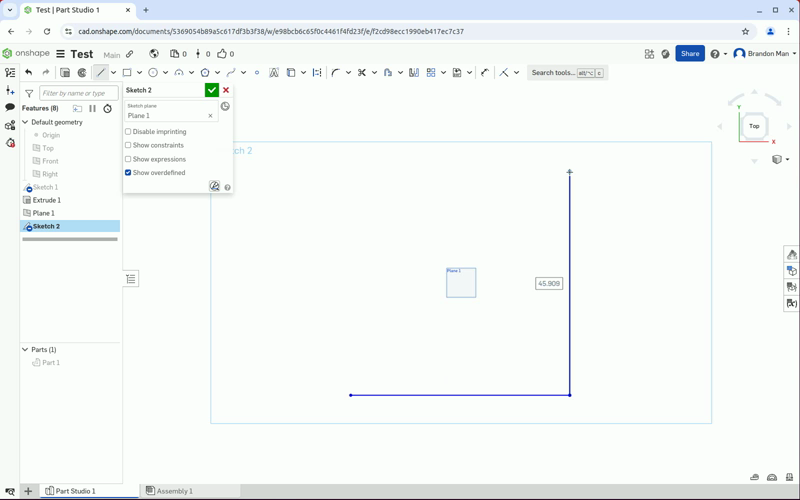
key_down(shift)
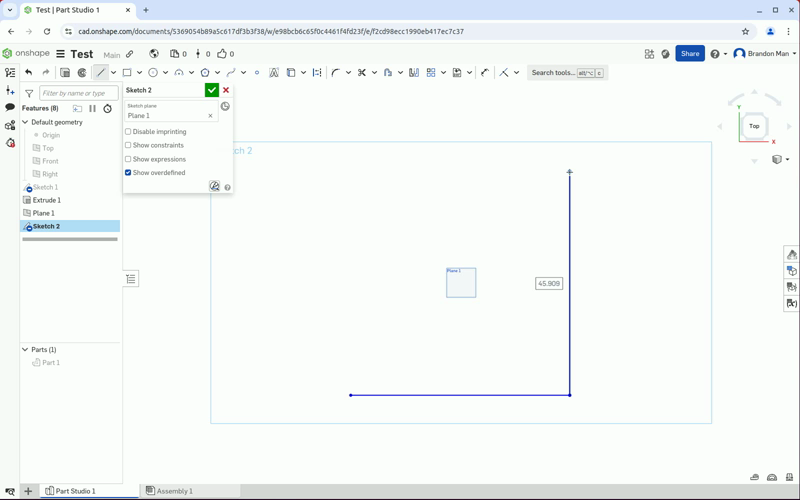
mouse_move(350, 171)
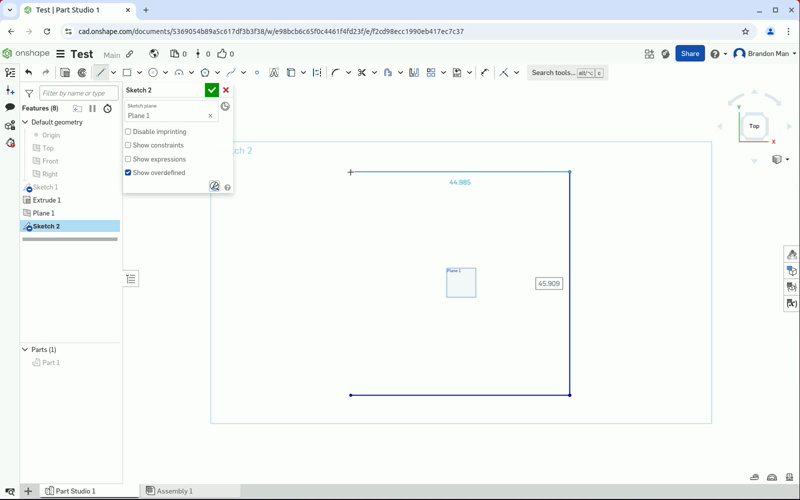
click(350, 171)
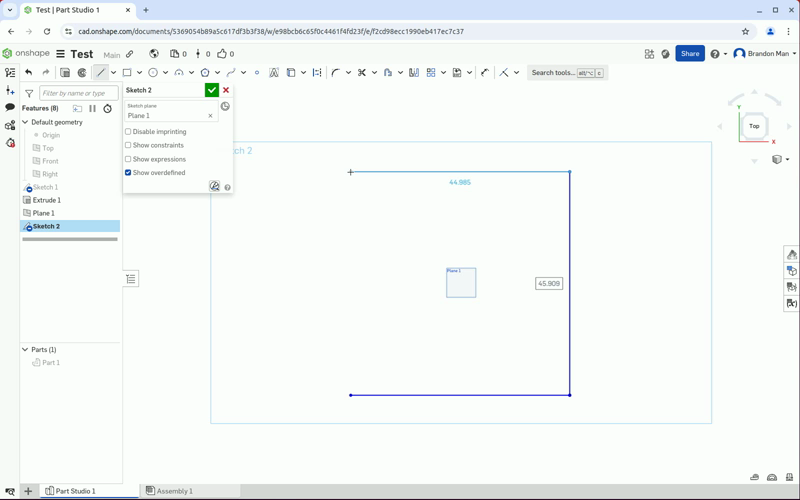
key_up(shift)
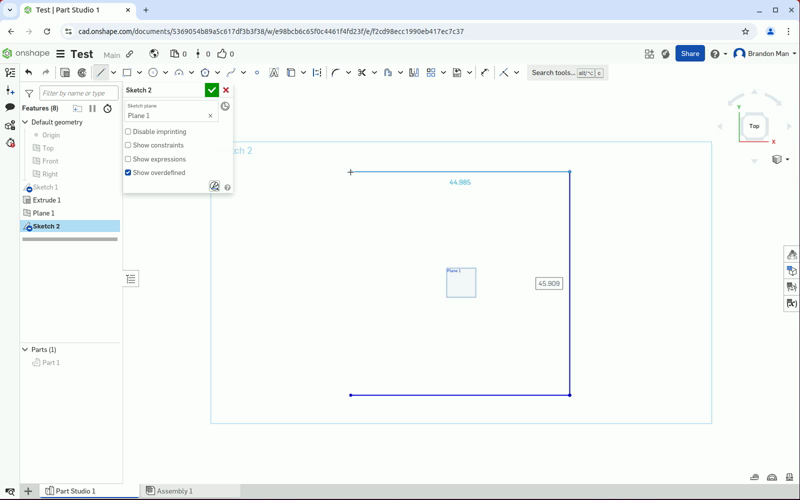
key_down(shift)
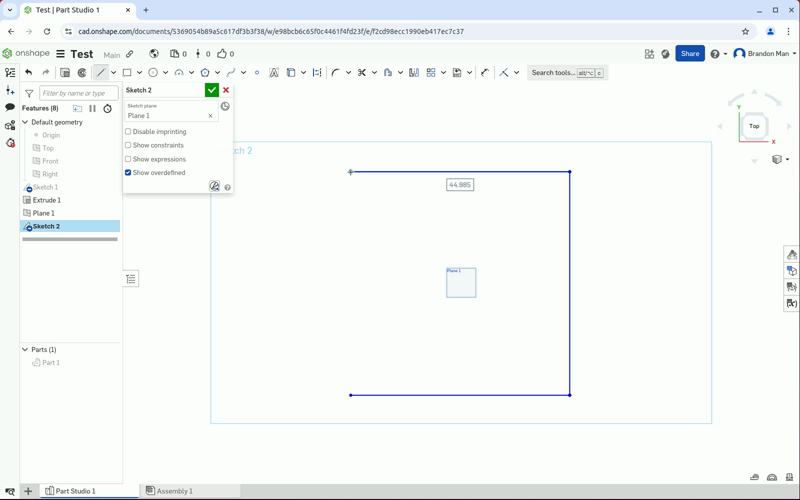
mouse_move(350, 395)
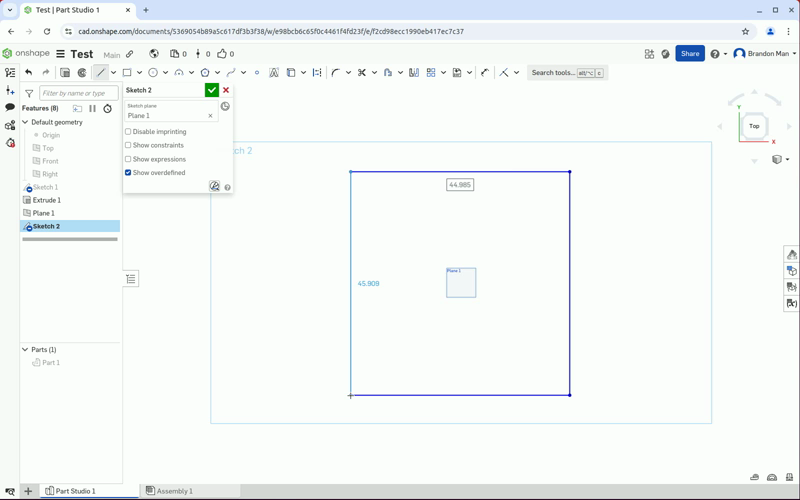
key_up(shift)
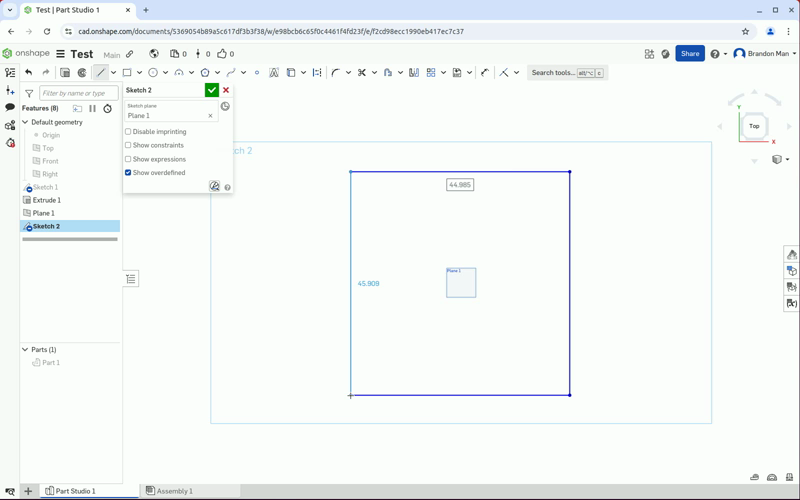
click(350, 395)
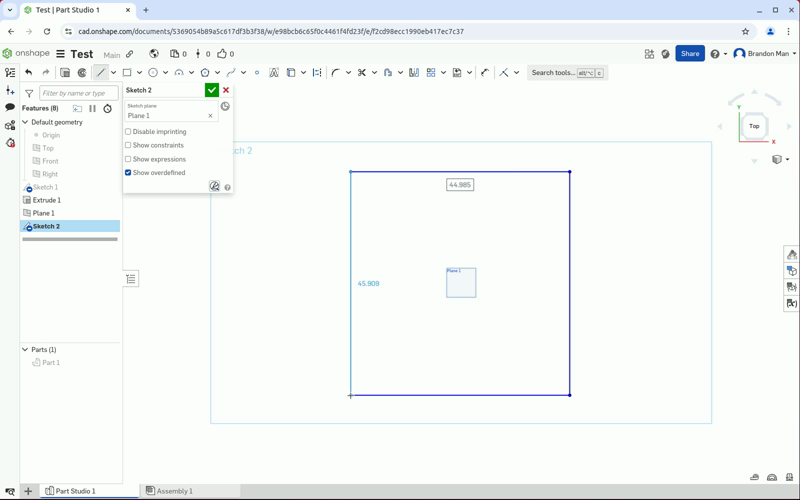
key(esc)
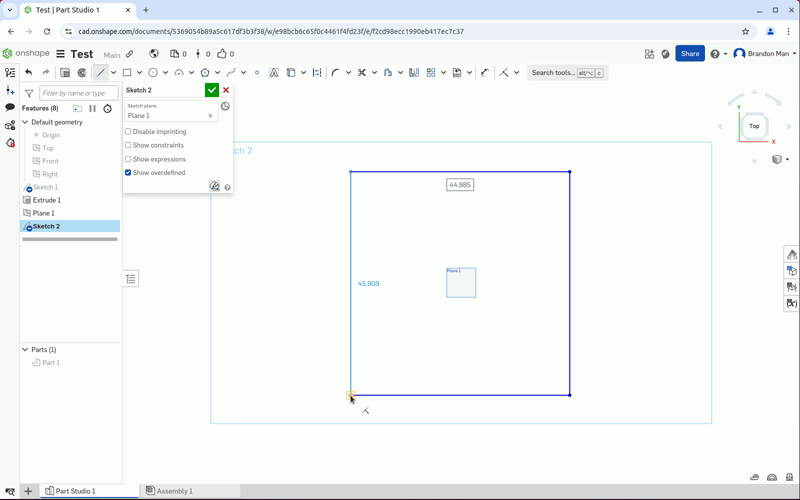
key(l)
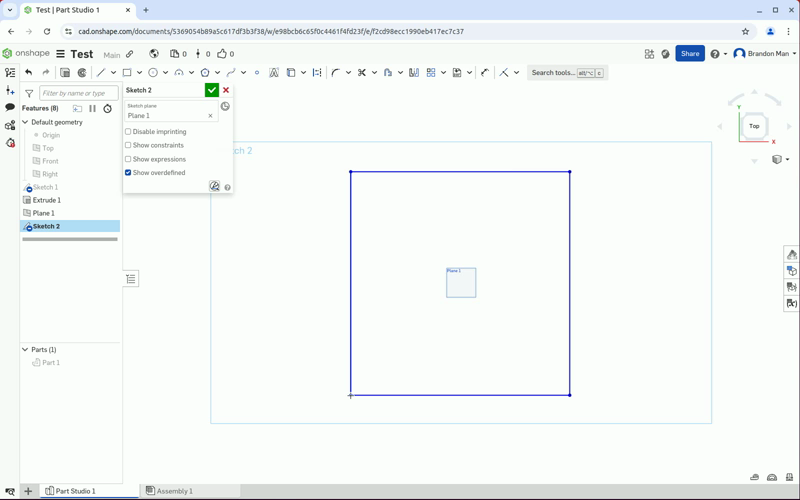
key_down(shift)
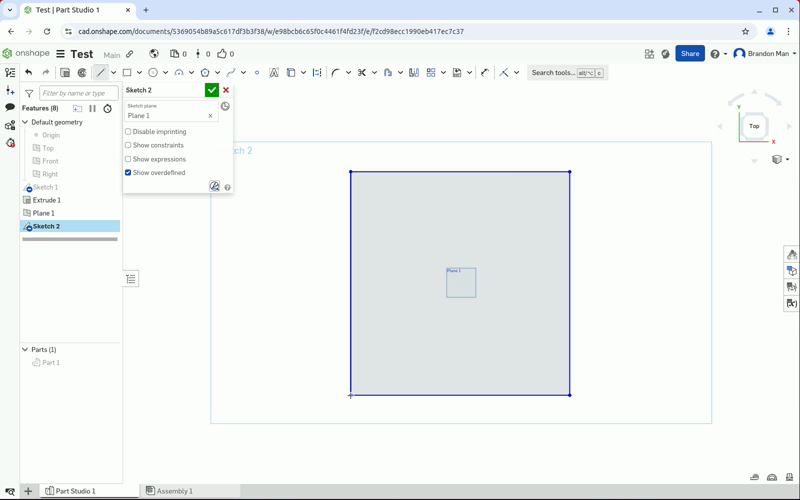
mouse_move(357, 362)
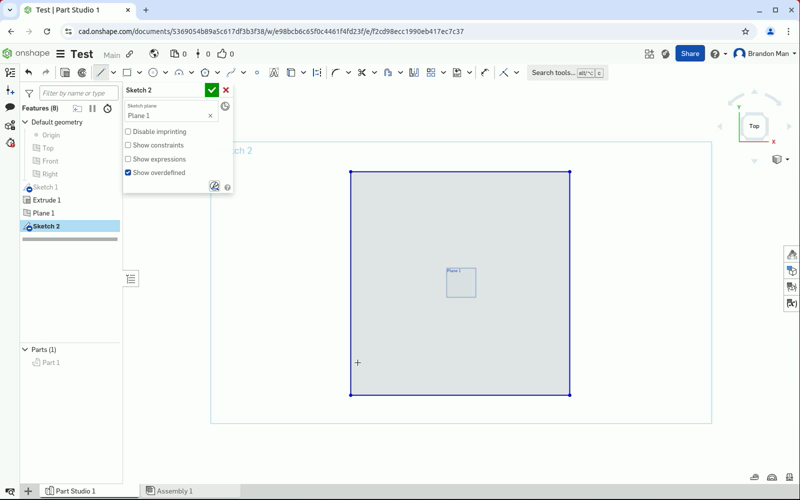
click(357, 362)
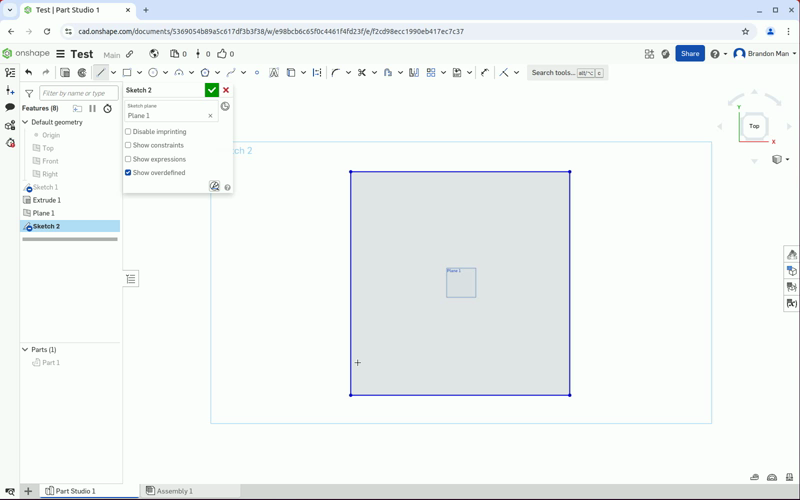
key_up(shift)
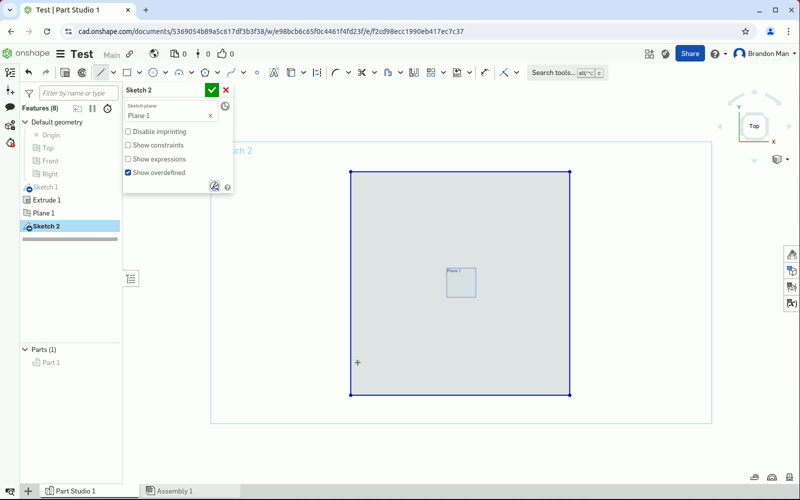
key_down(shift)
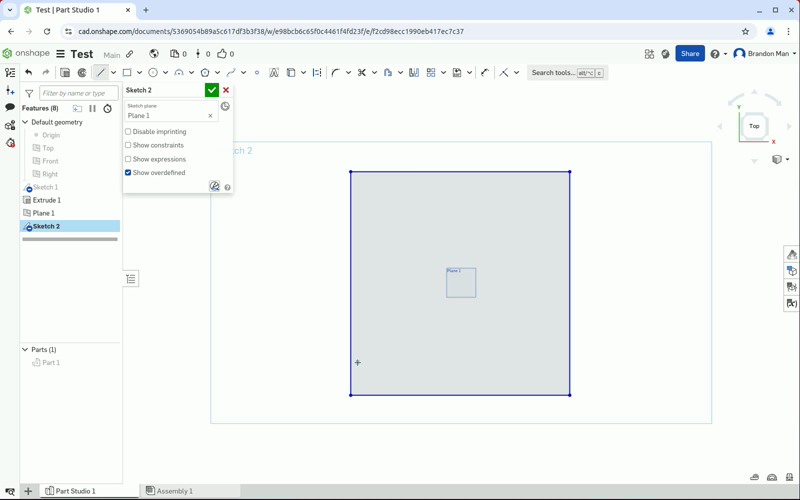
mouse_move(387, 362)
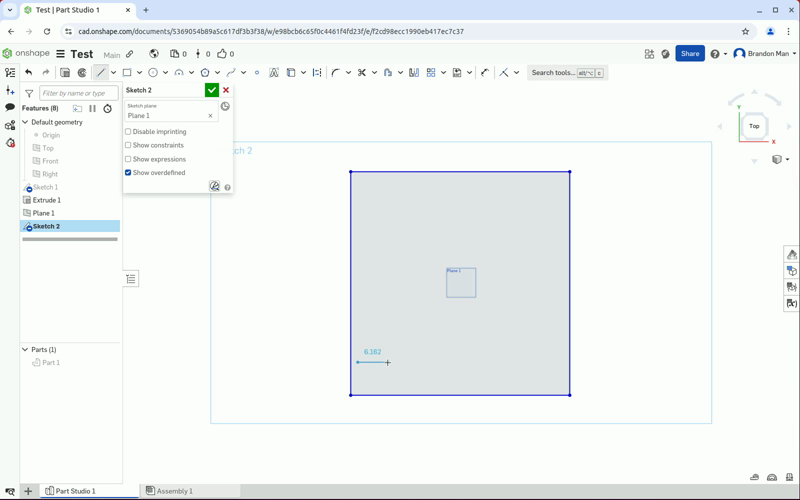
mouse_move(407, 362)
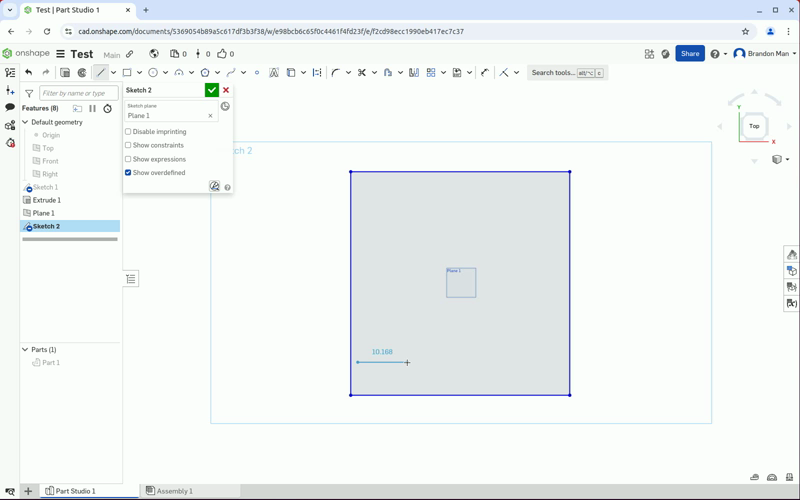
click(407, 362)
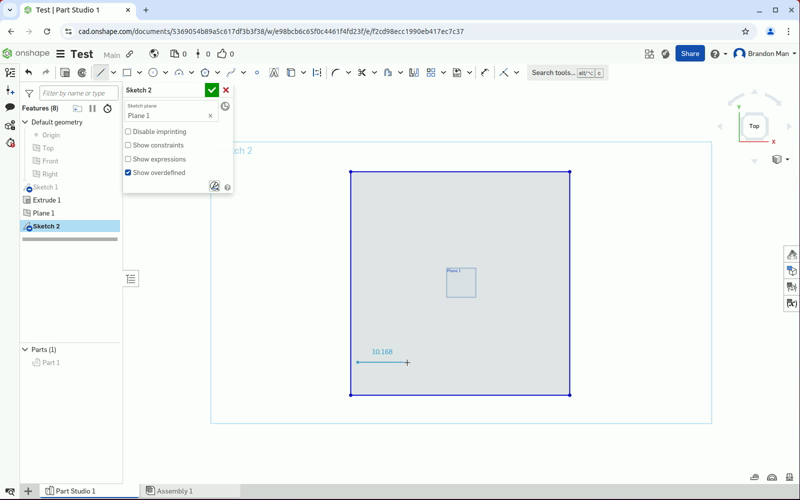
key_up(shift)
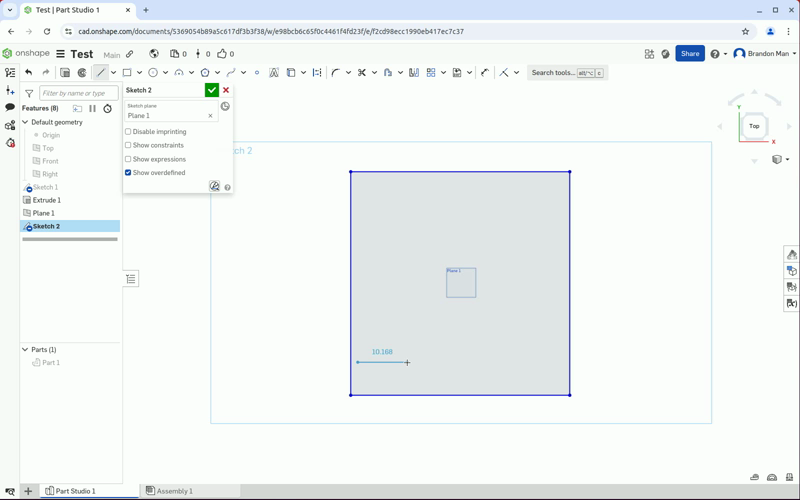
key_down(shift)
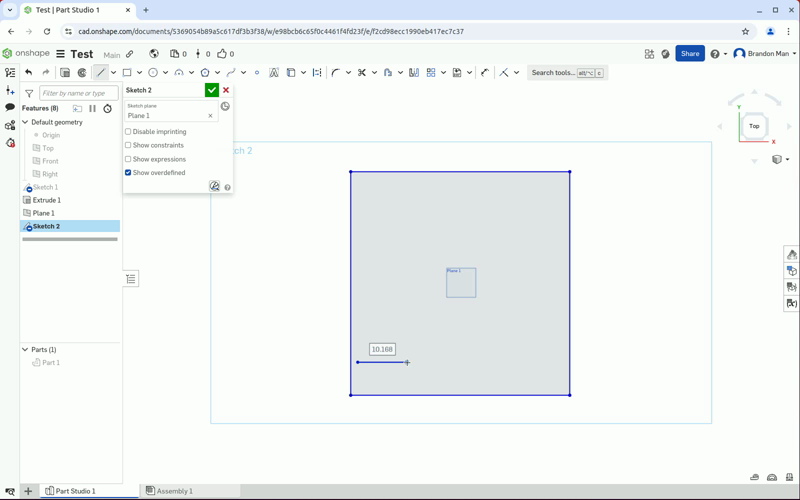
mouse_move(437, 362)
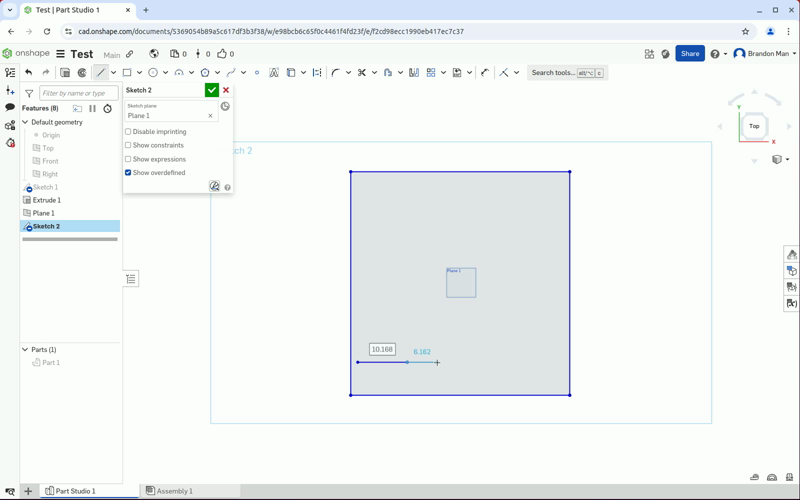
mouse_move(407, 388)
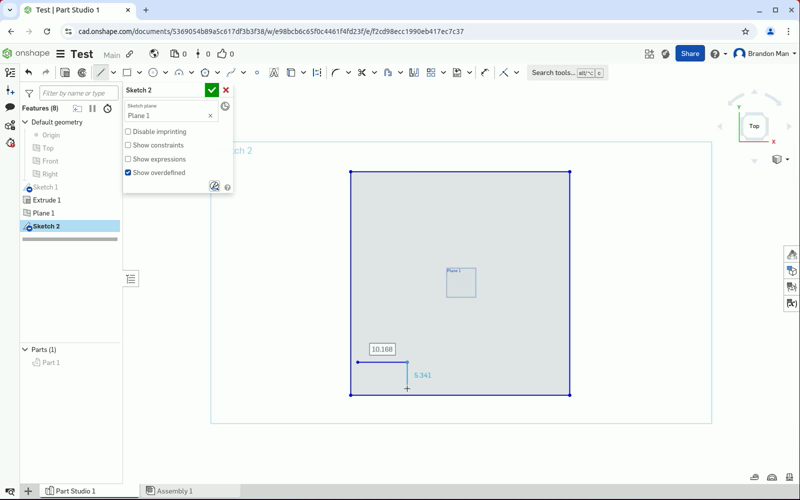
click(407, 388)
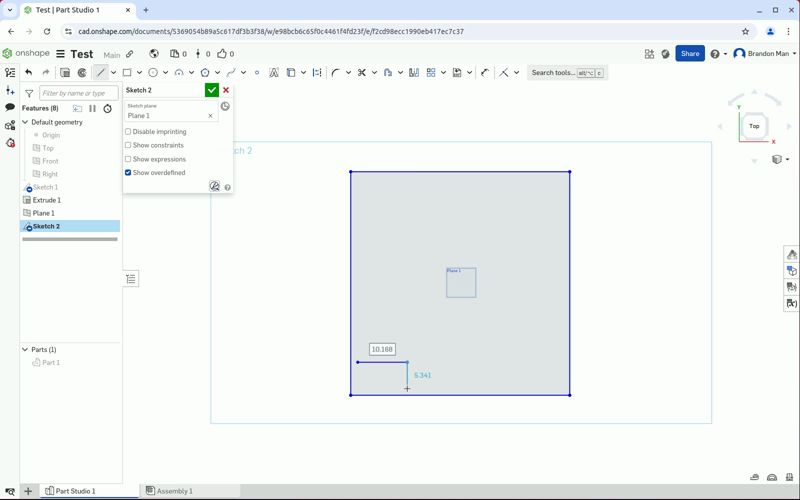
key_up(shift)
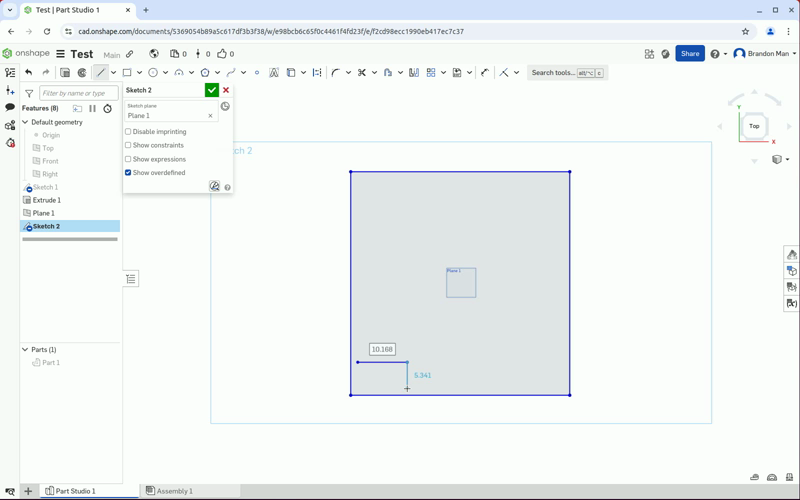
key_down(shift)
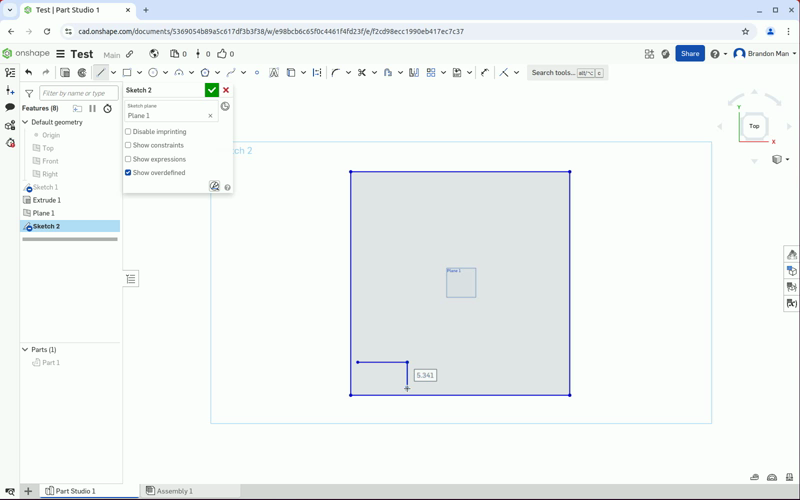
mouse_move(513, 388)
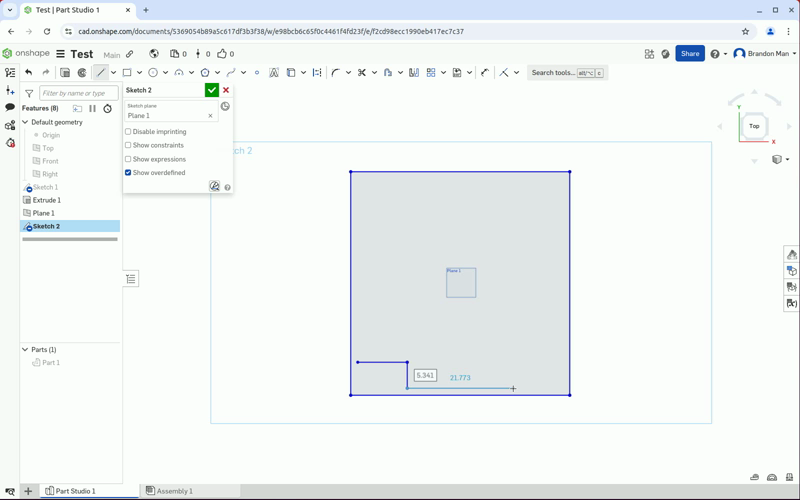
click(513, 388)
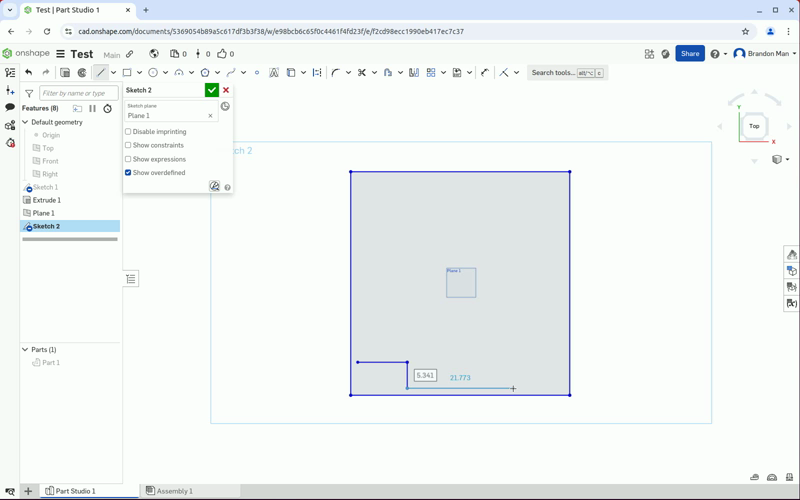
key_up(shift)
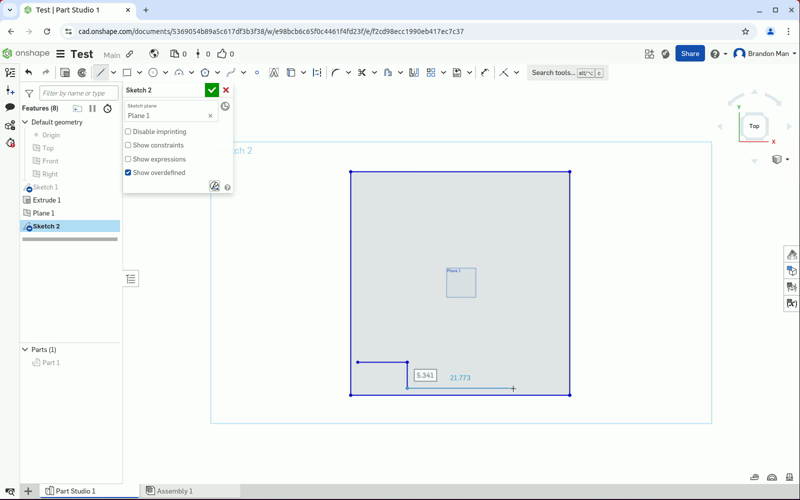
key_down(shift)
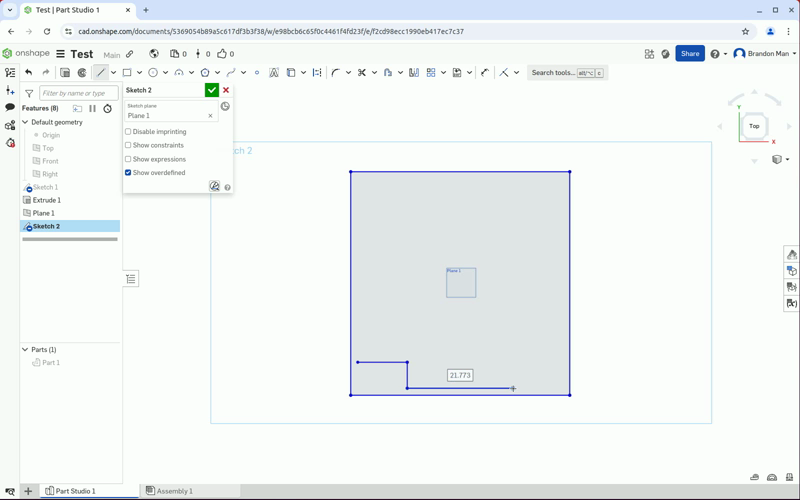
mouse_move(543, 388)
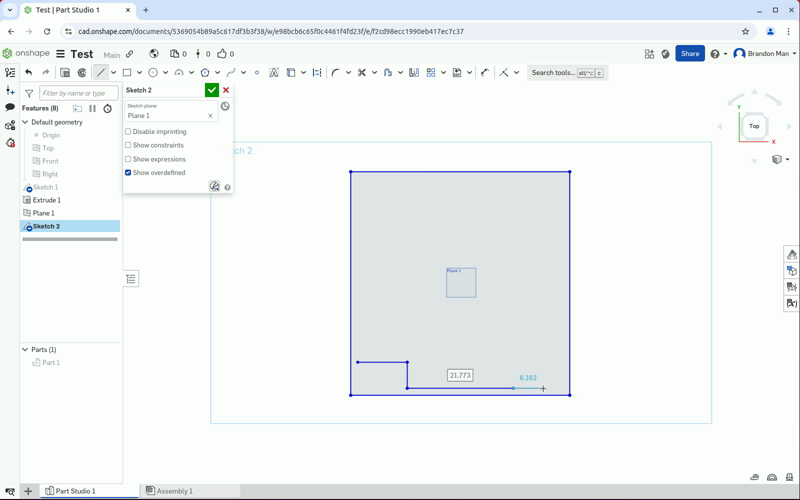
mouse_move(513, 362)
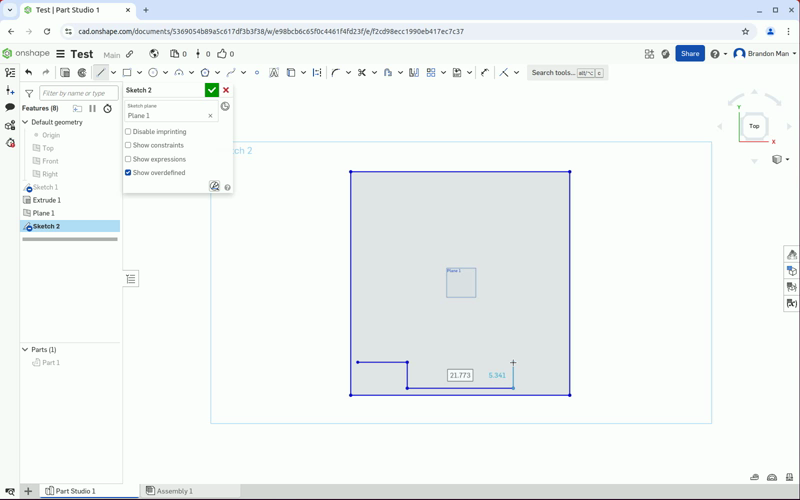
click(513, 362)
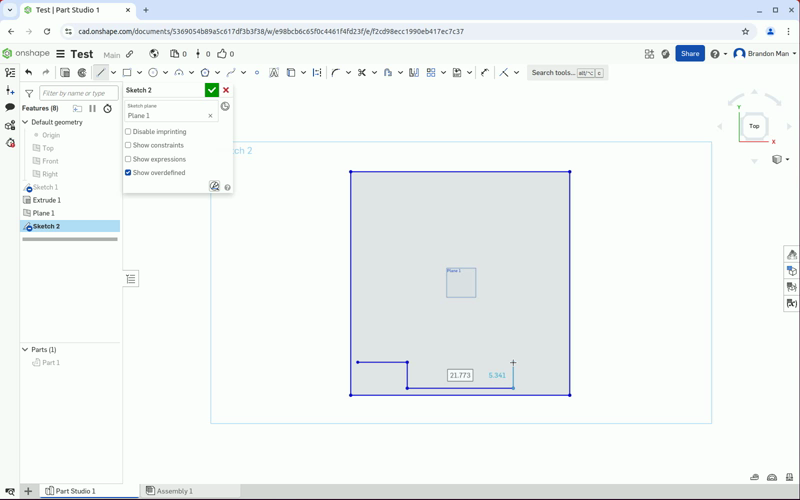
key_up(shift)
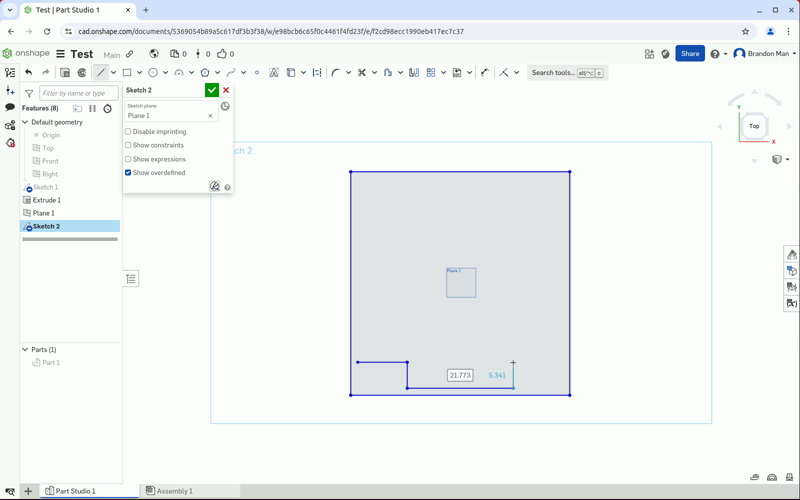
key_down(shift)
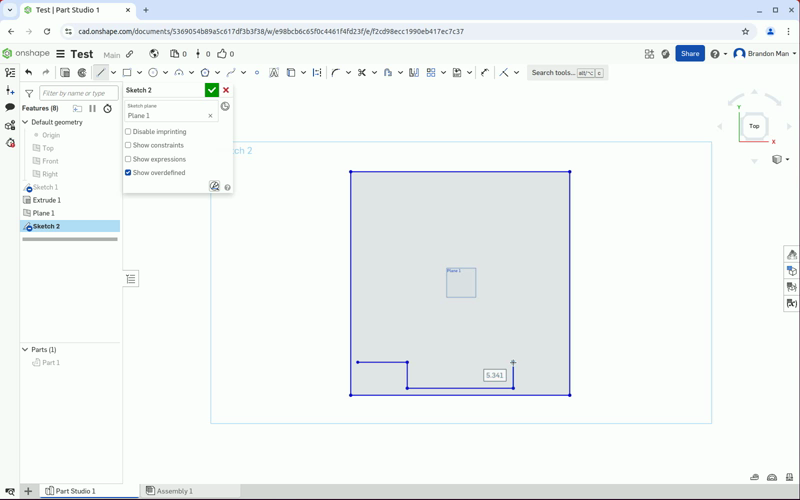
mouse_move(543, 362)
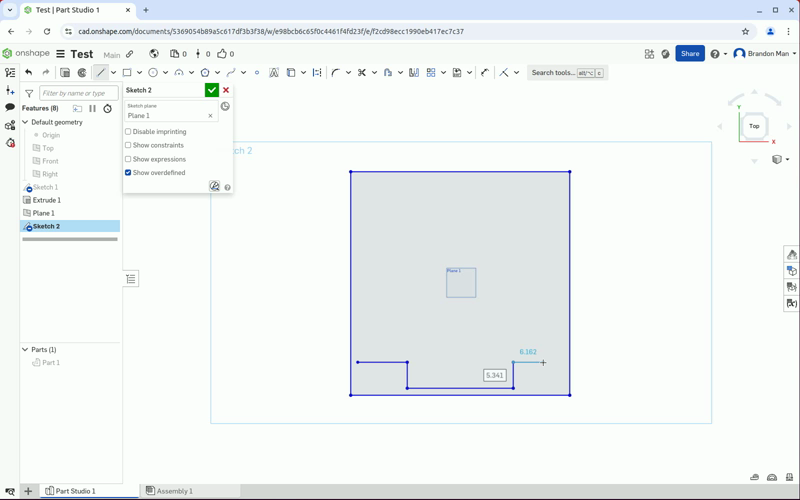
mouse_move(560, 362)
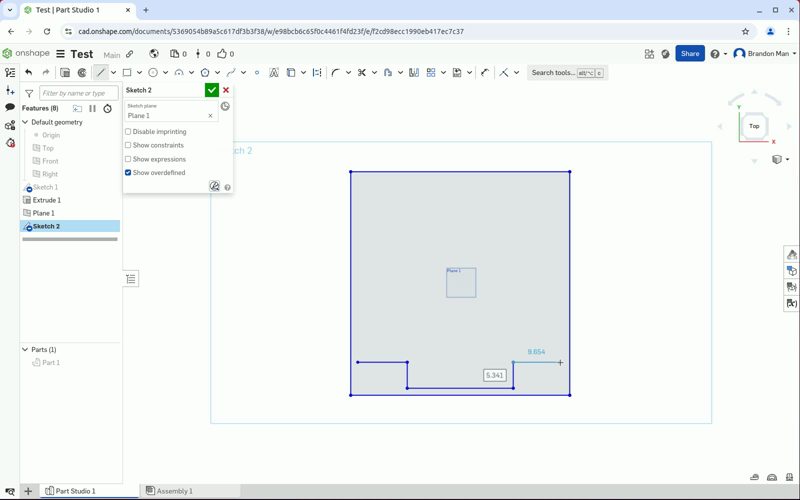
click(560, 362)
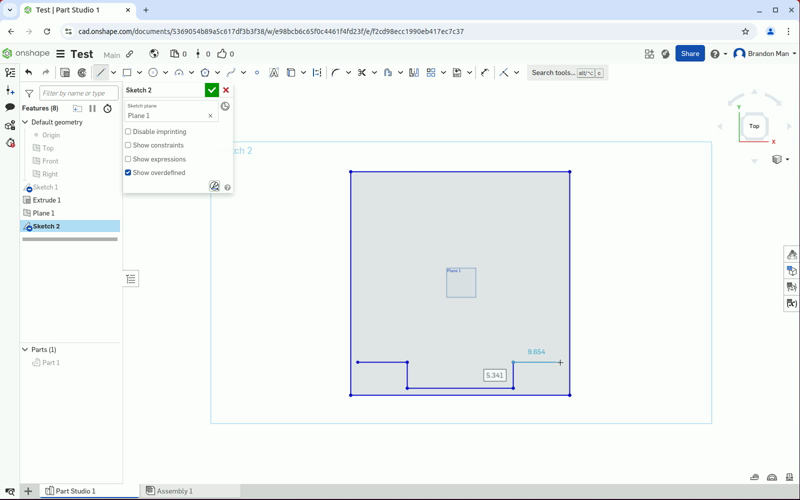
key_up(shift)
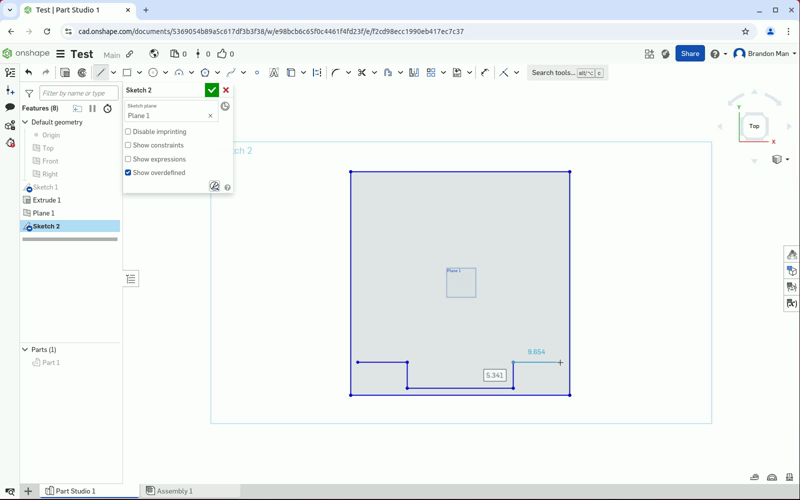
key_down(shift)
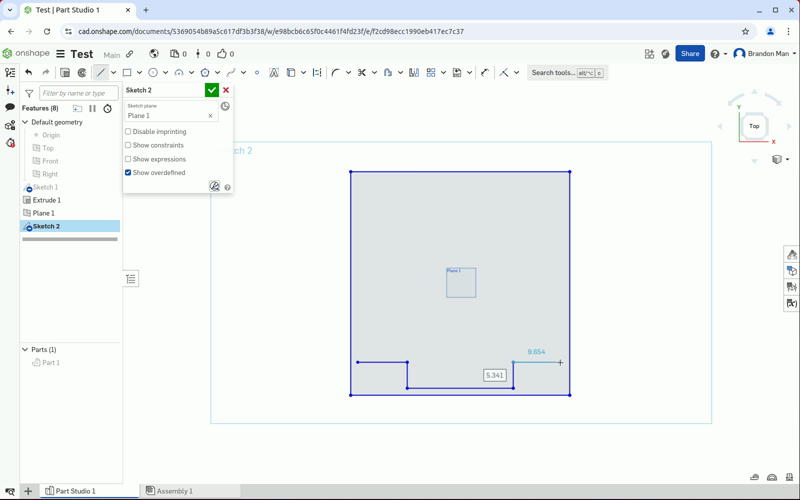
mouse_move(560, 204)
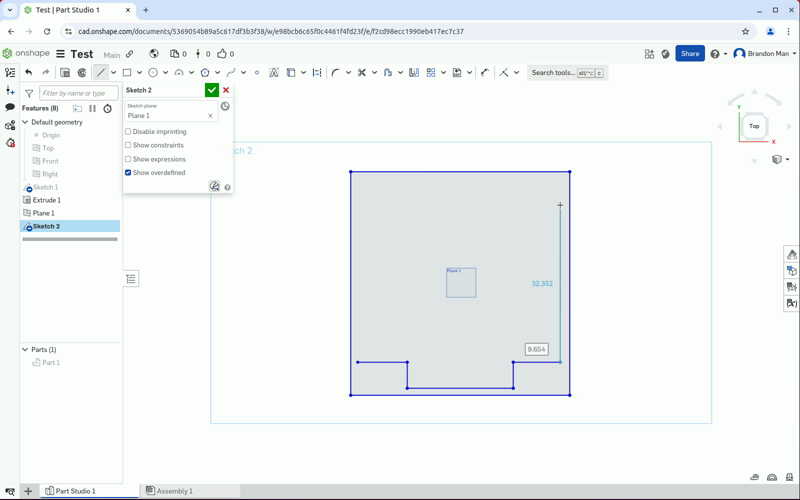
click(560, 204)
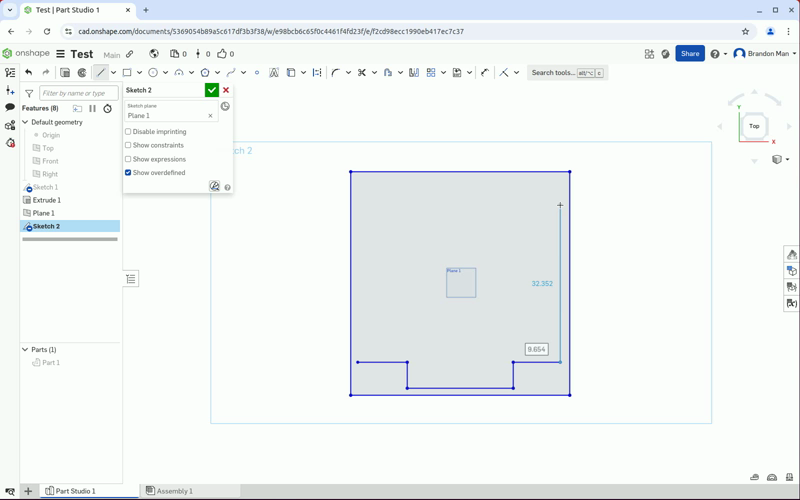
key_up(shift)
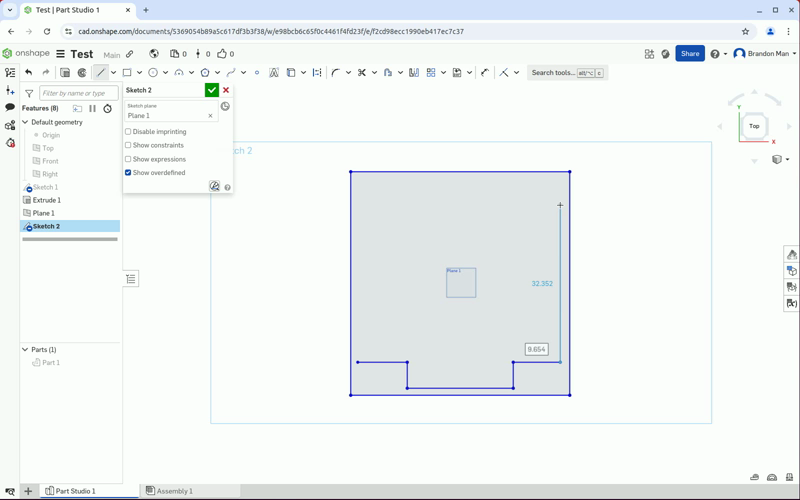
key_down(shift)
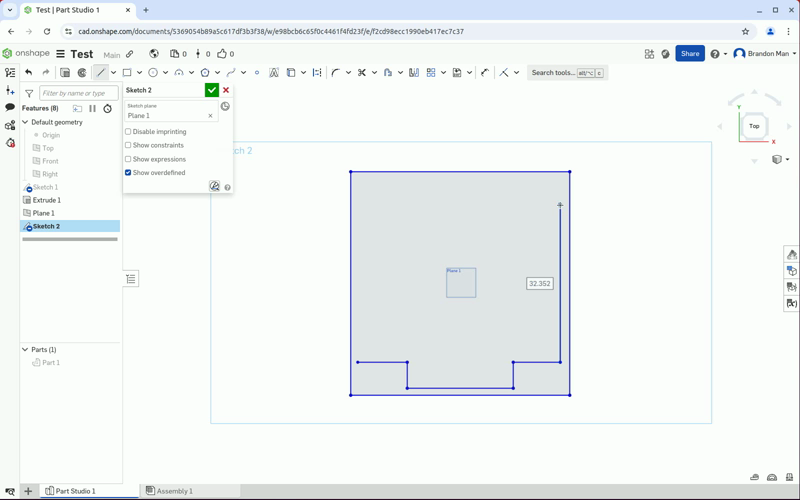
mouse_move(589, 204)
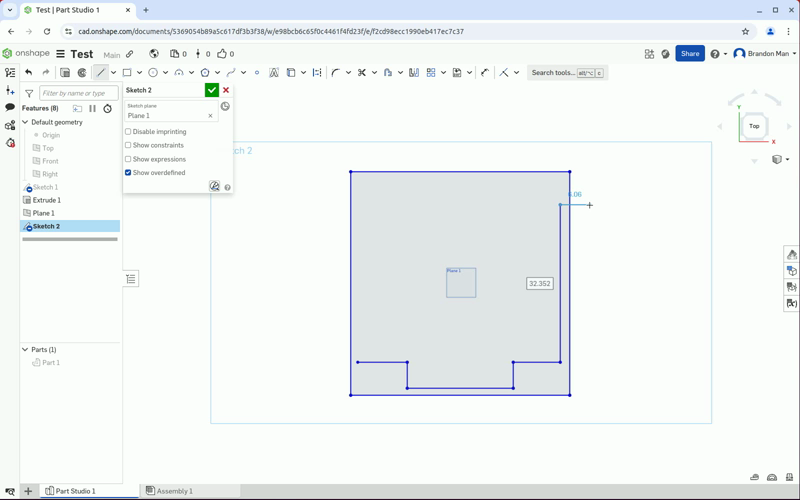
mouse_move(513, 204)
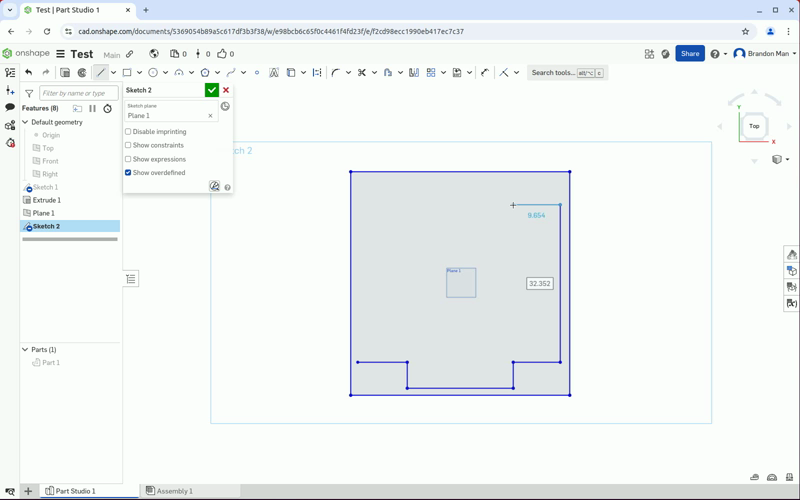
click(513, 204)
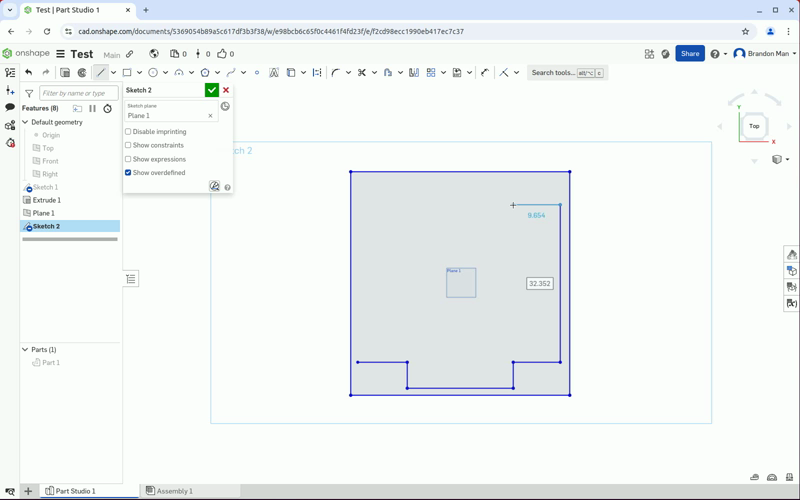
key_up(shift)
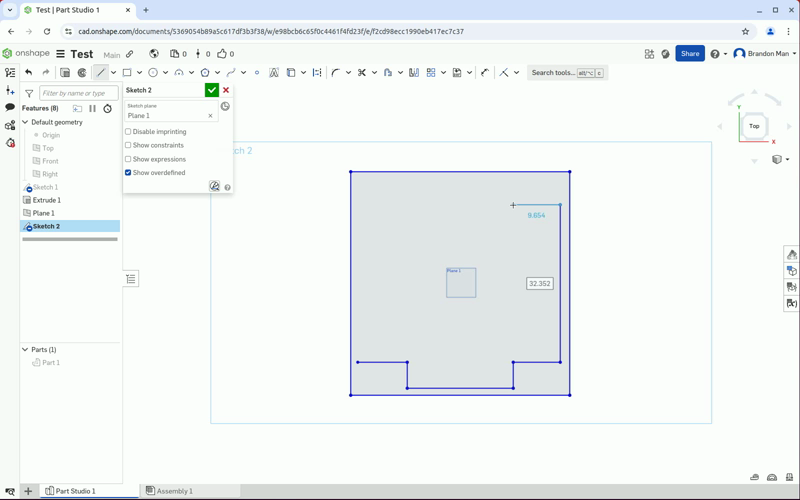
key_down(shift)
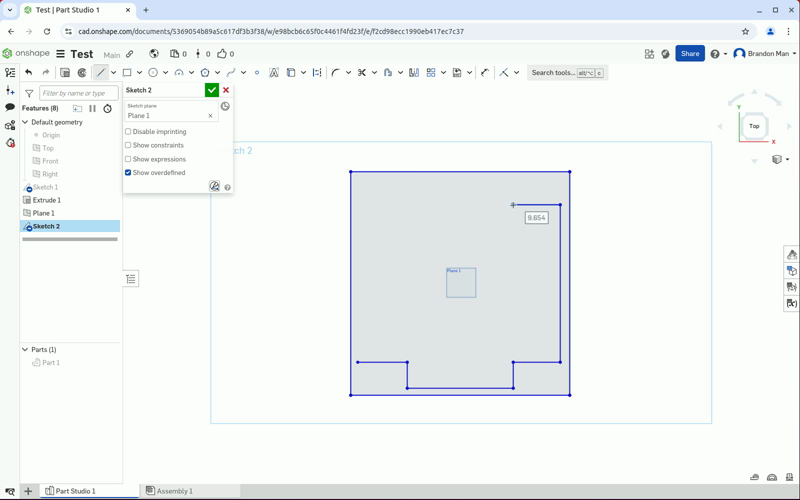
mouse_move(543, 204)
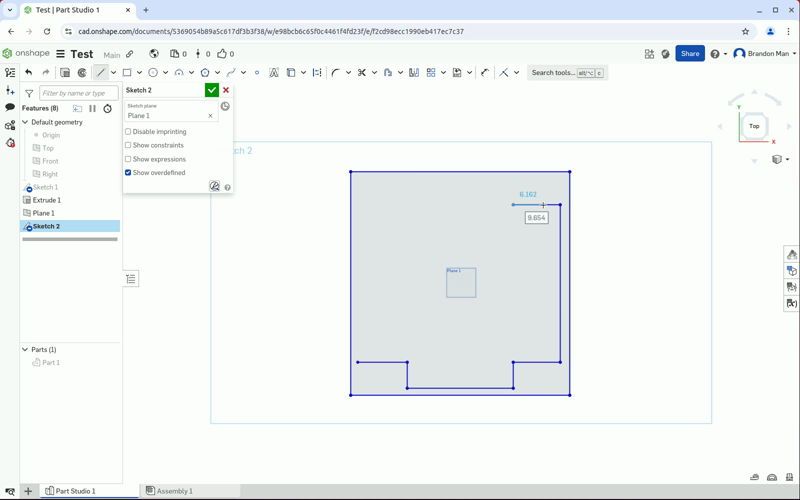
mouse_move(513, 178)
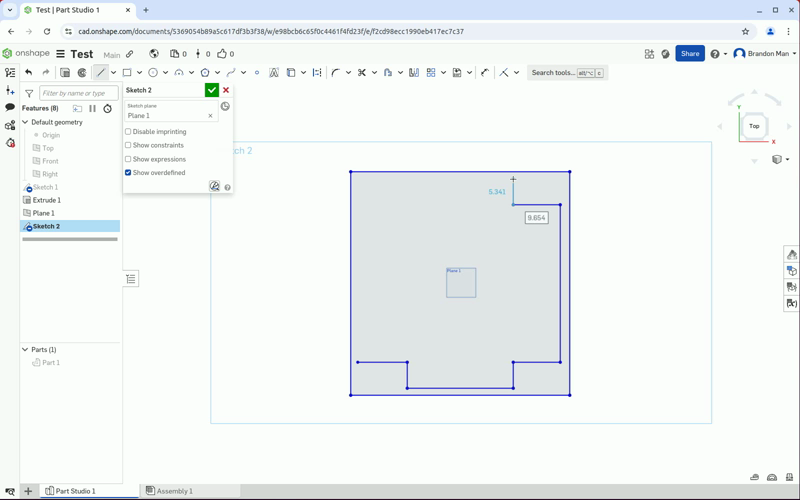
click(513, 178)
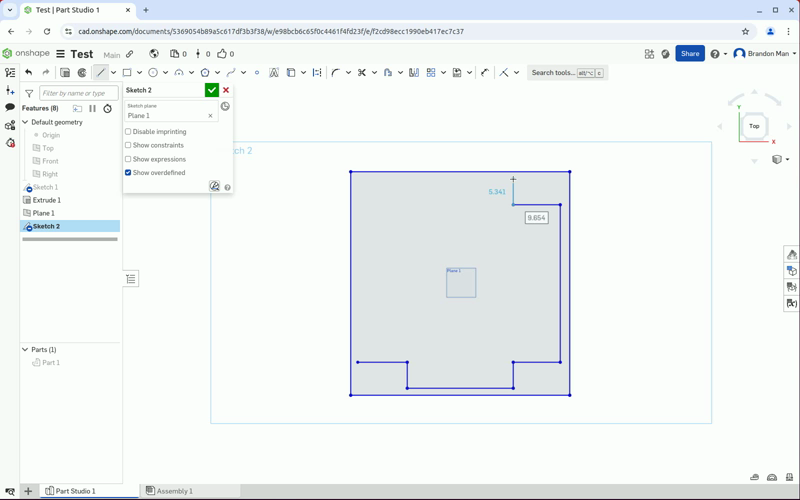
key_up(shift)
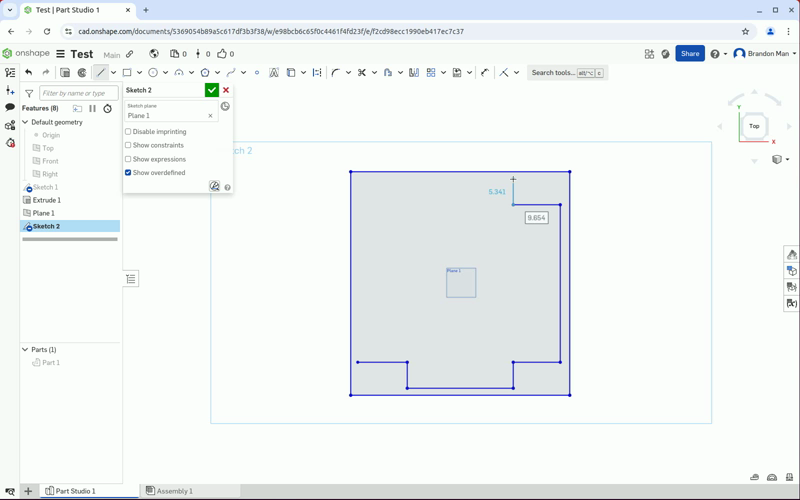
key_down(shift)
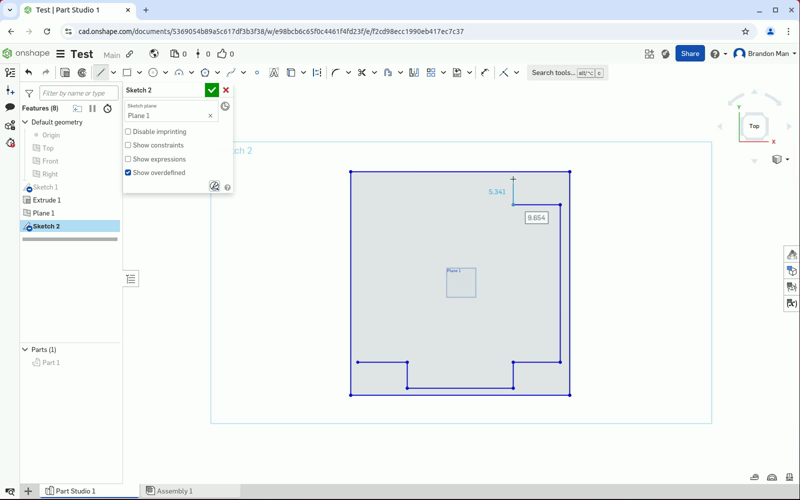
mouse_move(407, 178)
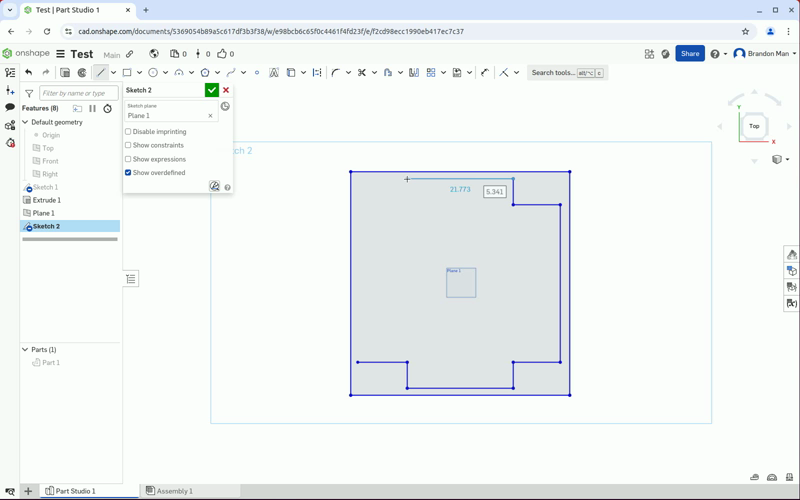
click(407, 178)
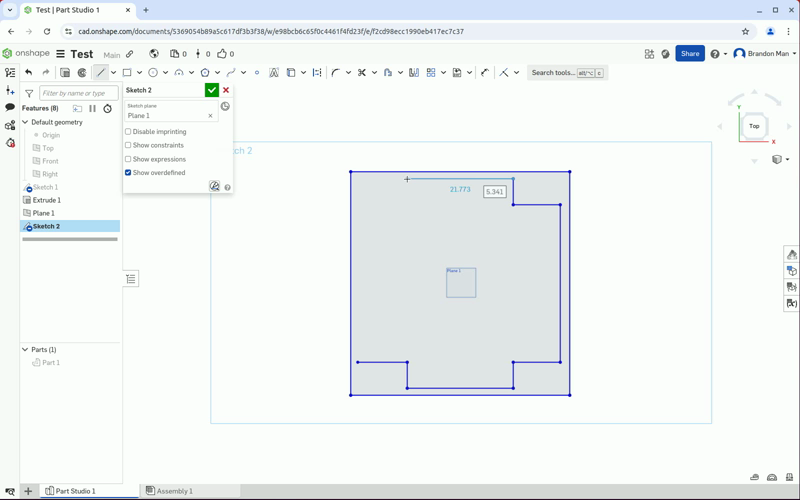
key_up(shift)
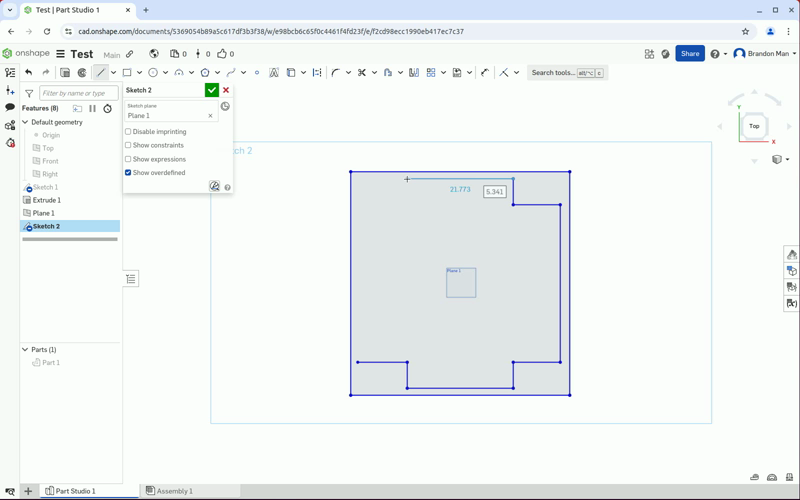
key_down(shift)
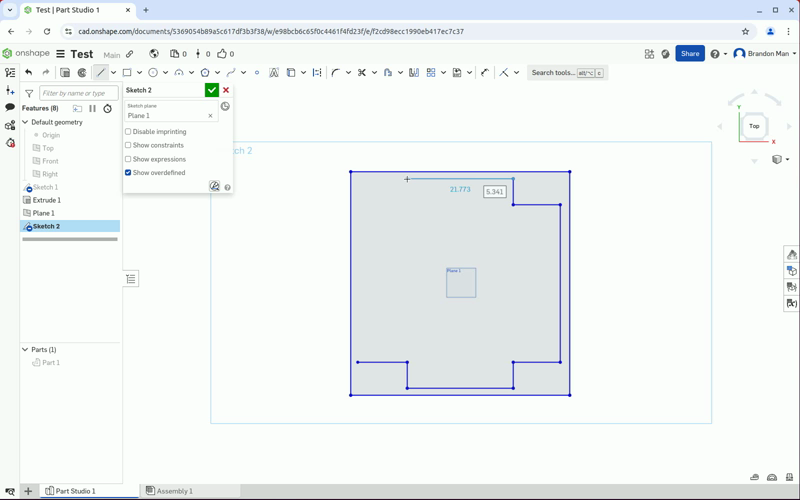
mouse_move(437, 178)
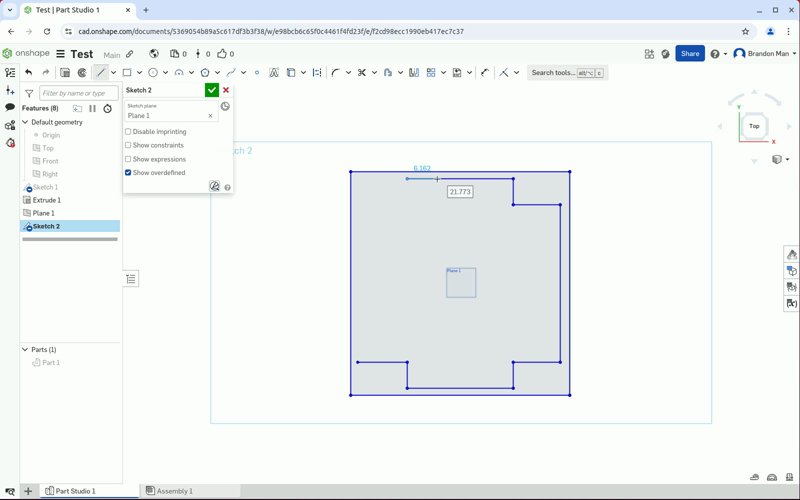
mouse_move(407, 204)
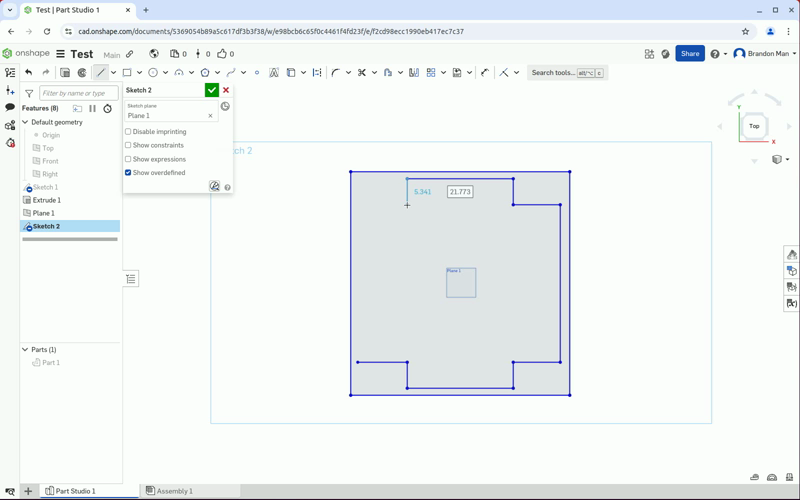
click(407, 204)
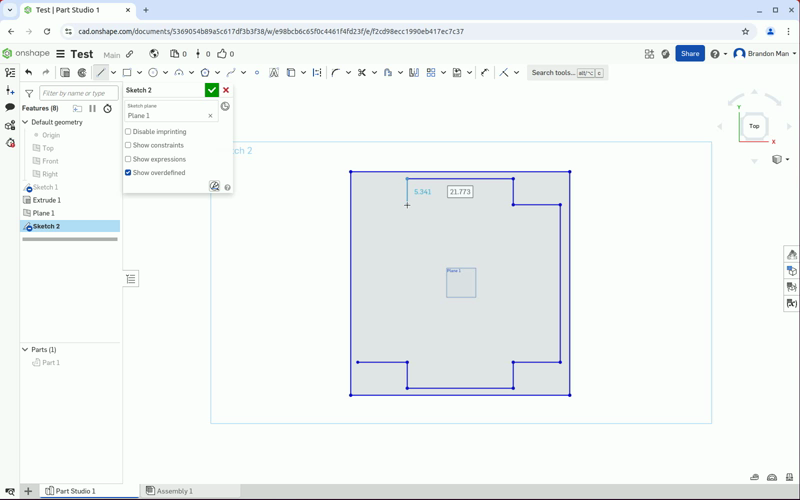
key_up(shift)
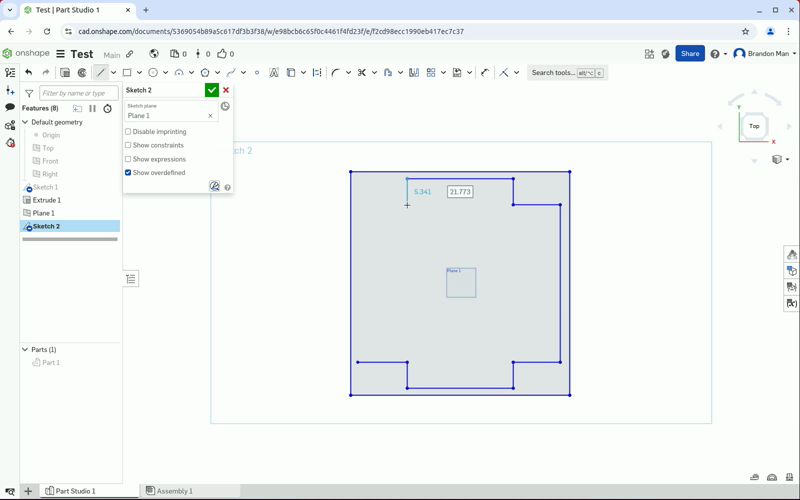
key_down(shift)
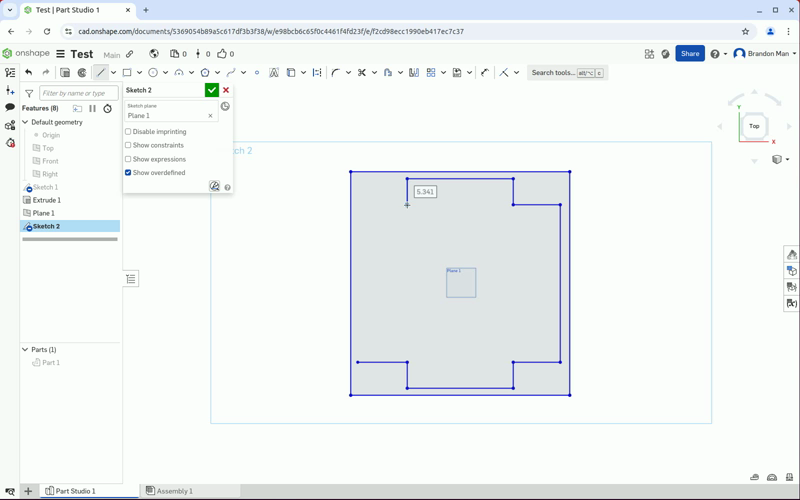
mouse_move(437, 204)
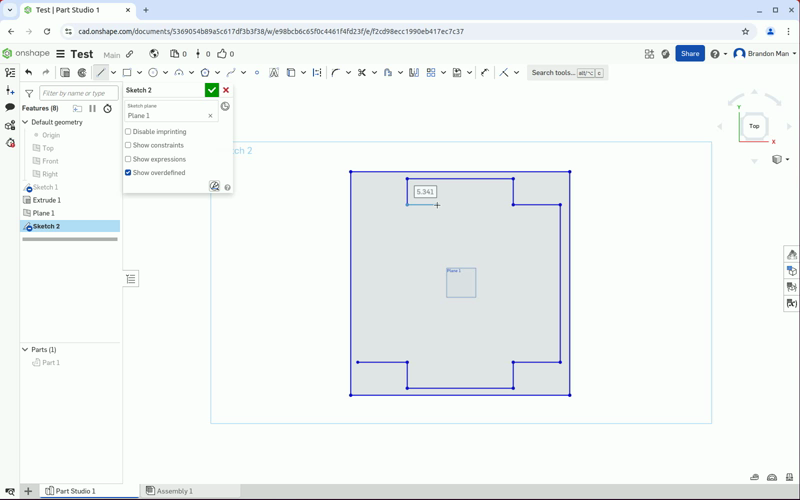
mouse_move(357, 204)
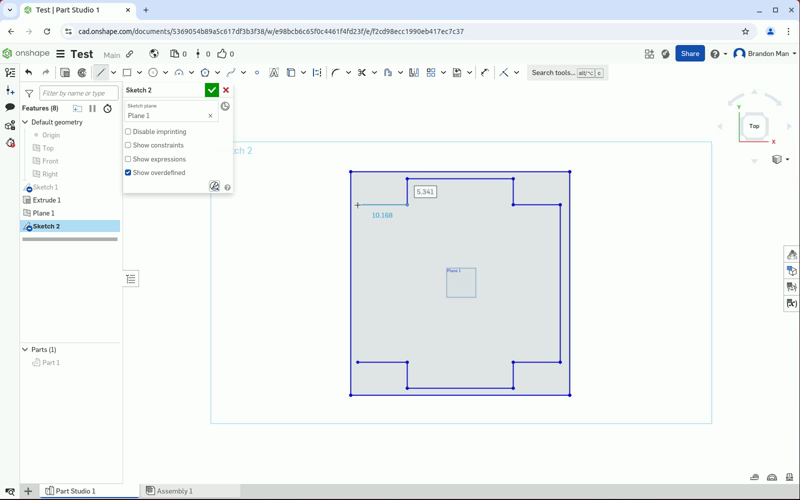
click(357, 204)
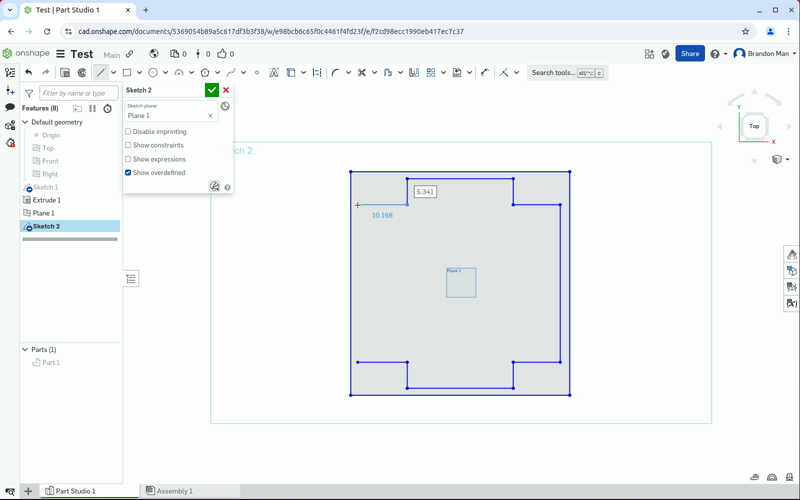
key_up(shift)
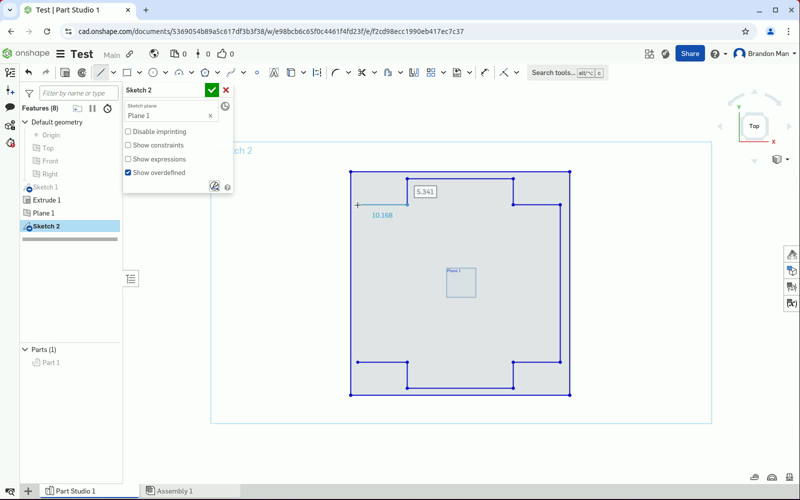
key_down(shift)
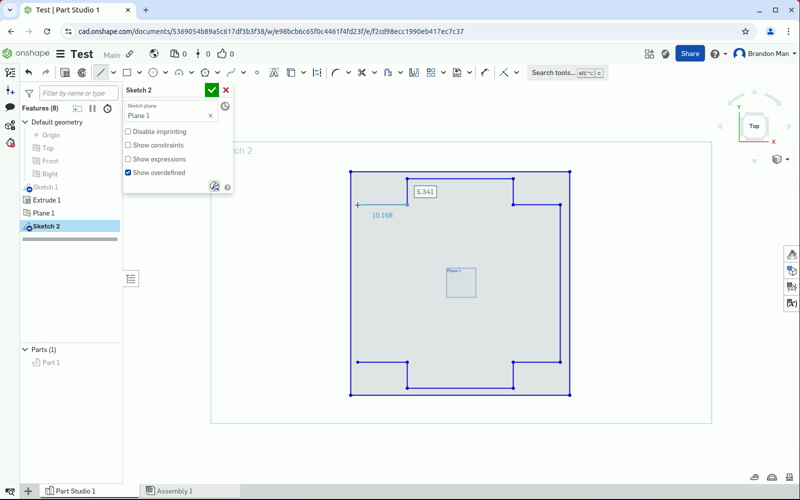
mouse_move(357, 362)
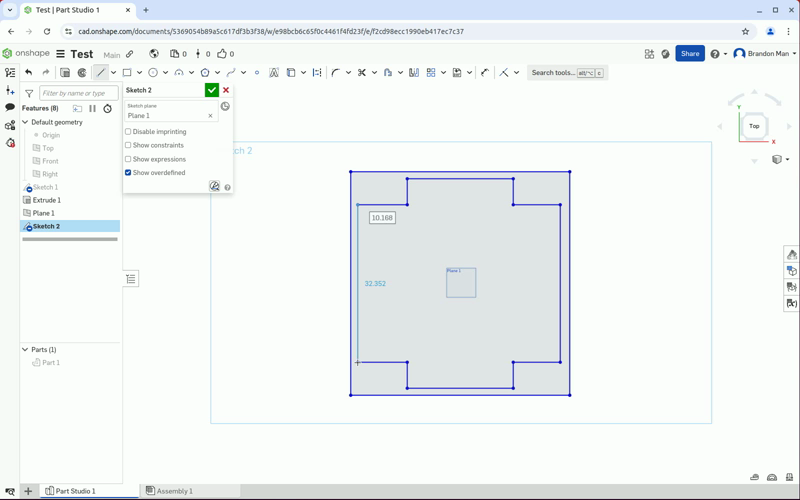
key_up(shift)
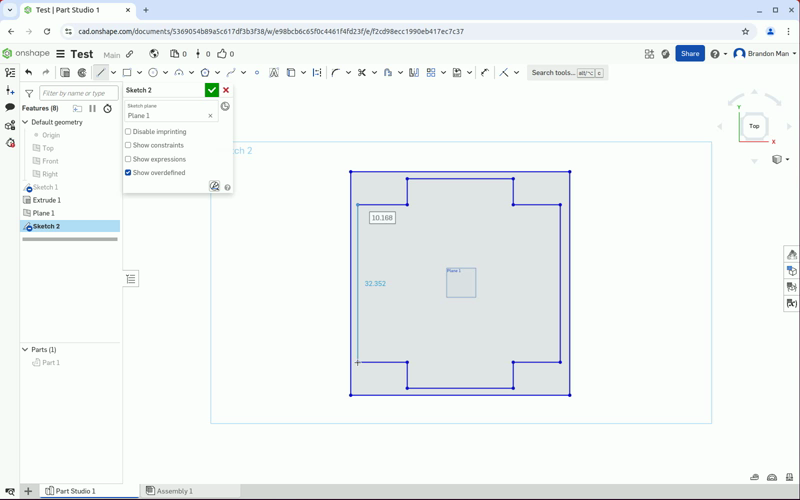
click(357, 362)
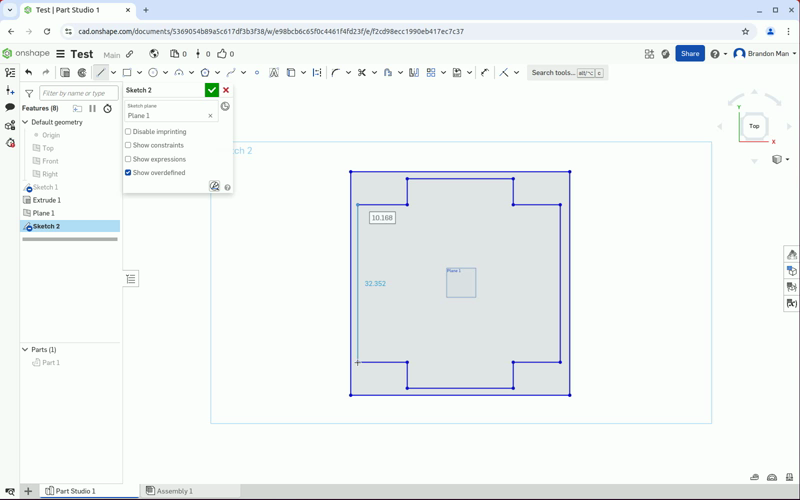
key(esc)
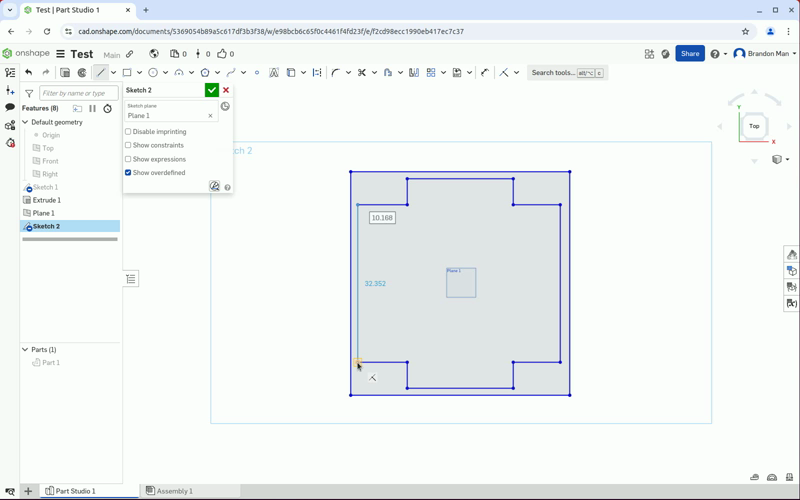
mouse_move(398, 371)
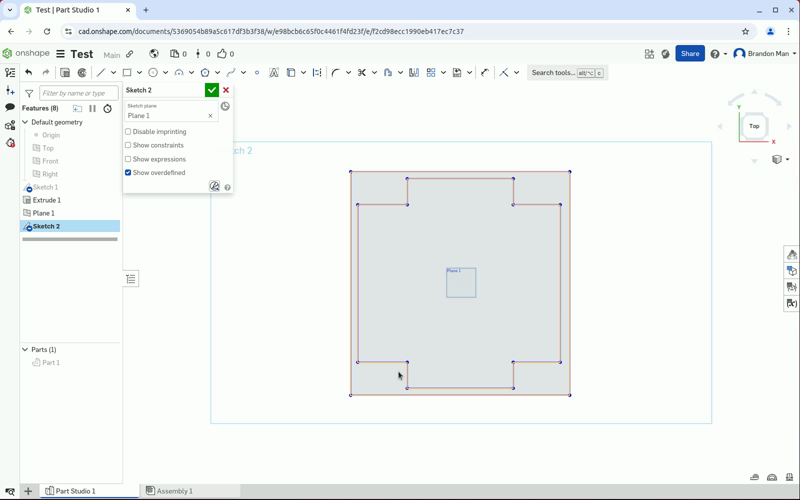
click(398, 371)
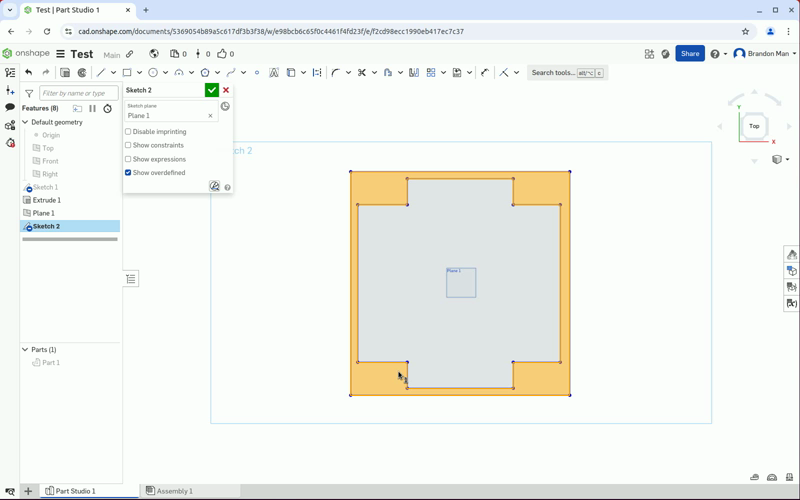
mouse_move(73, 352)
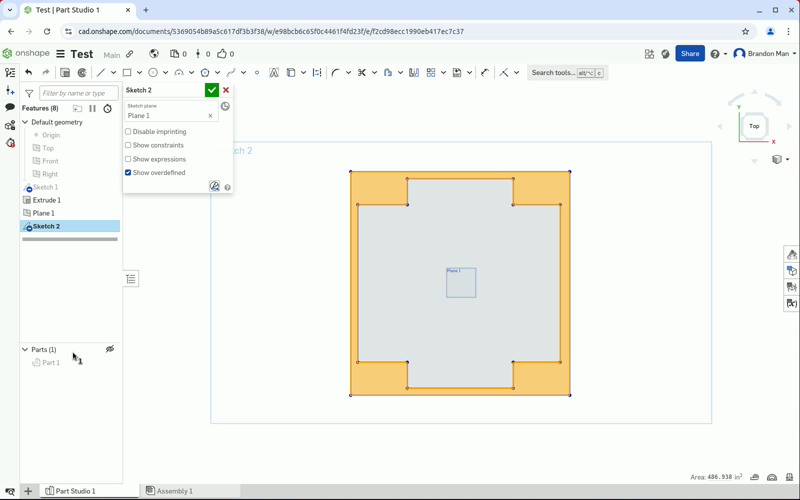
key(shift+y)
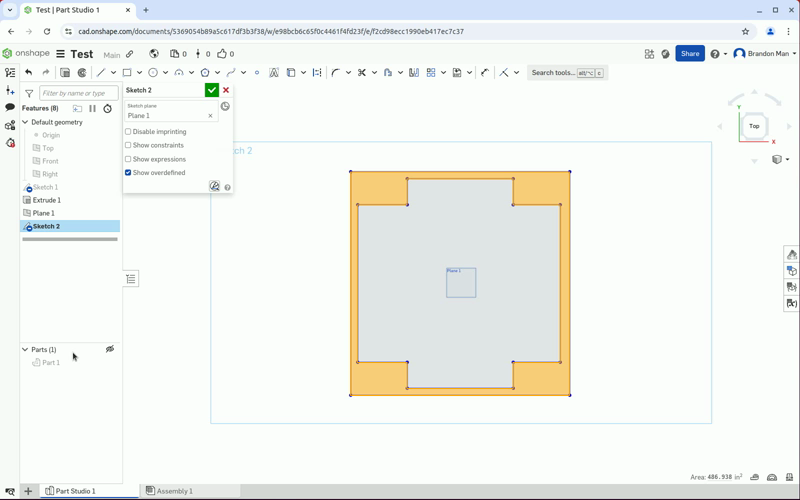
key(shift+e)
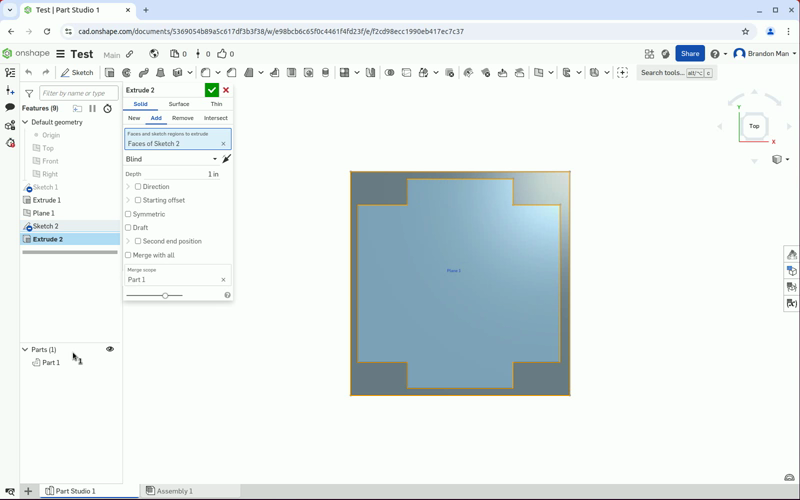
mouse_move(143, 106)
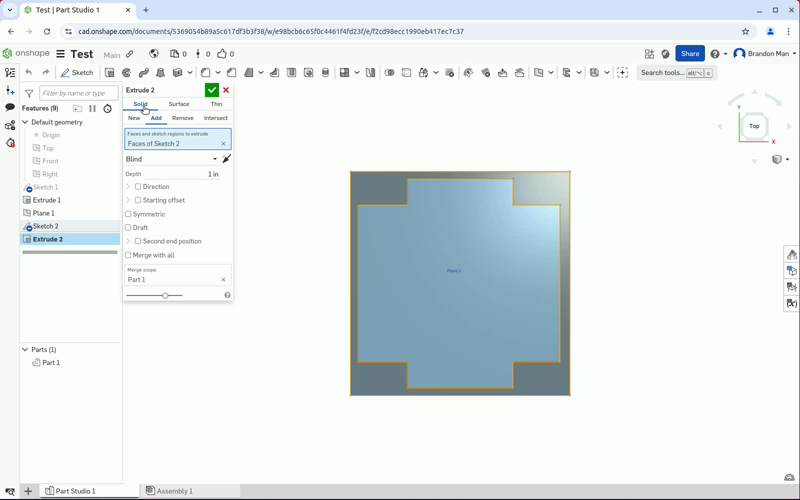
click(143, 106)
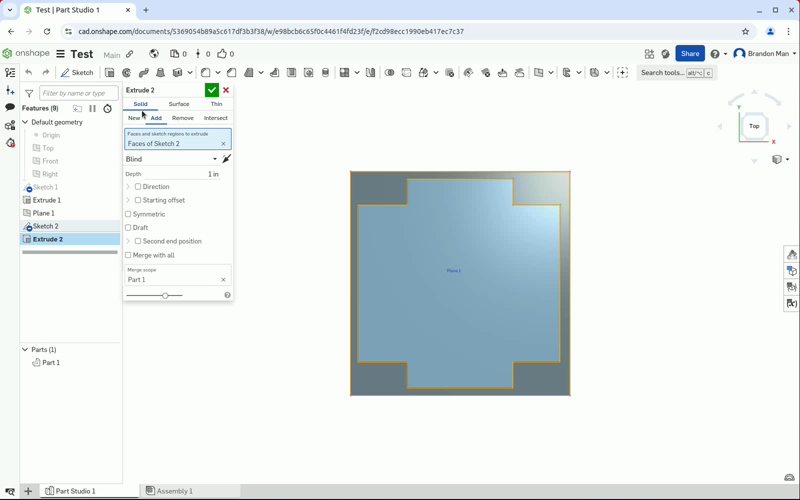
mouse_move(137, 120)
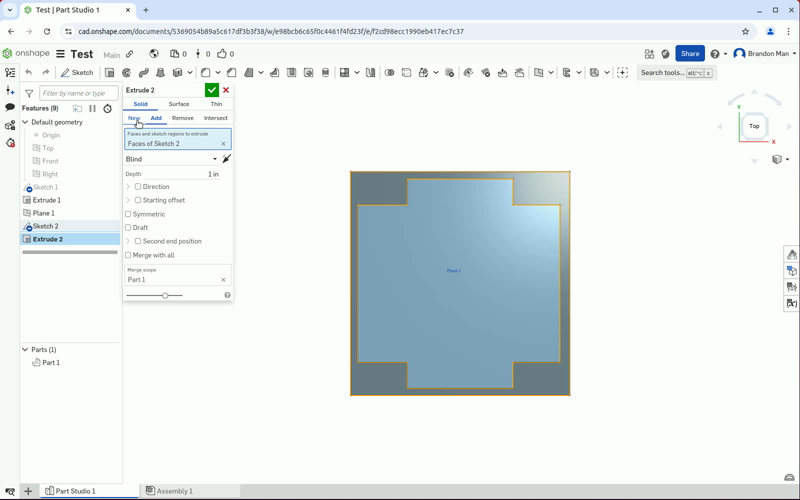
click(137, 120)
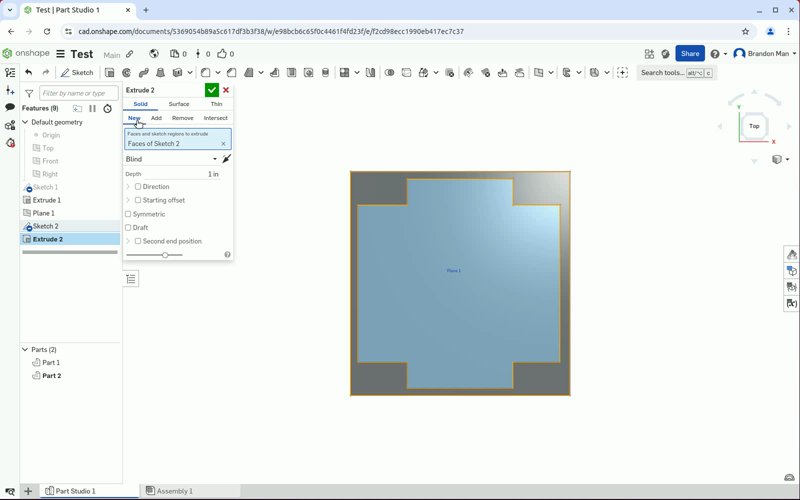
key(tab, 4)
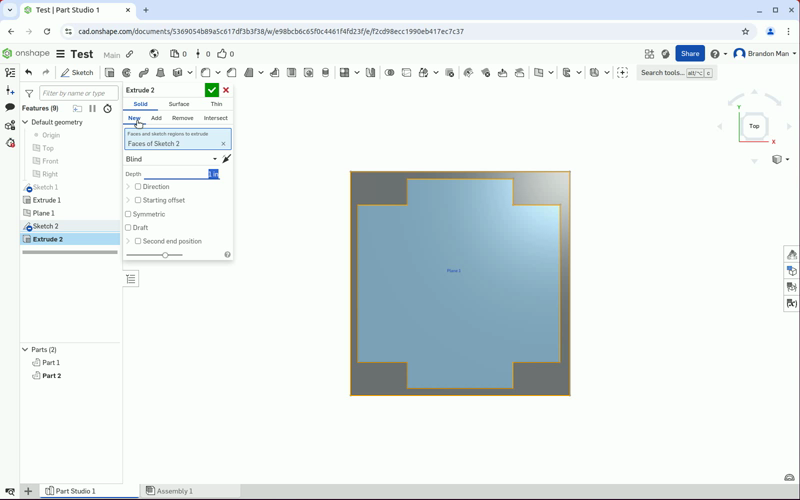
text(20.22)
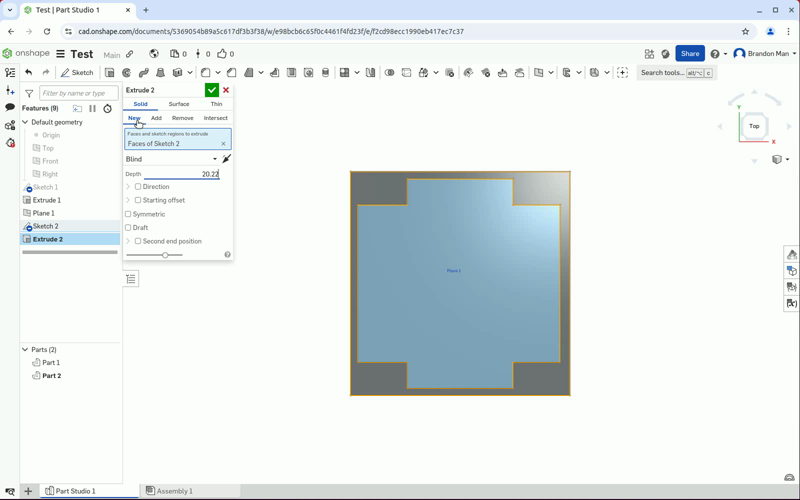
key(enter)
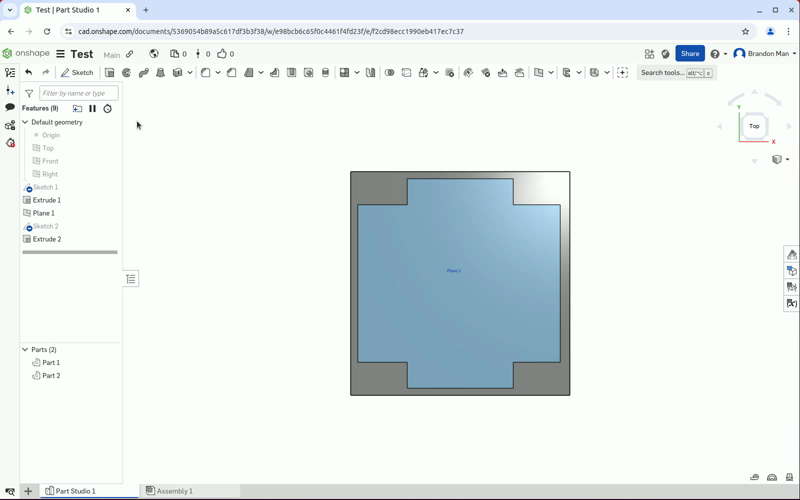
key(shift+h)
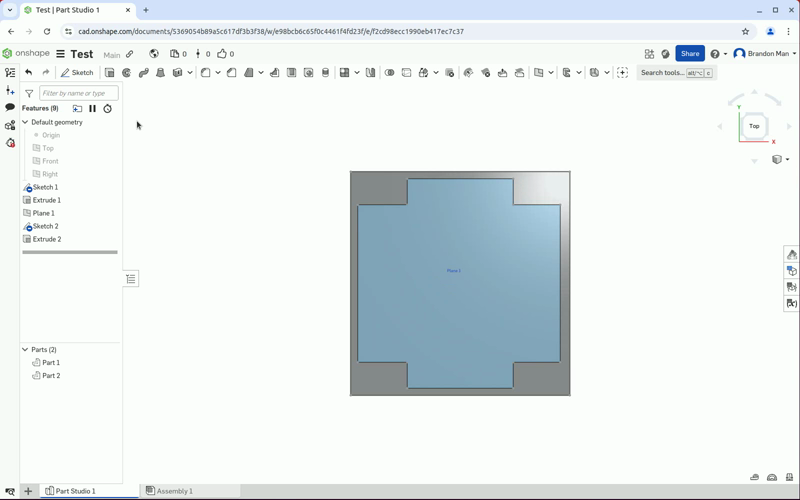
key(shift+h)
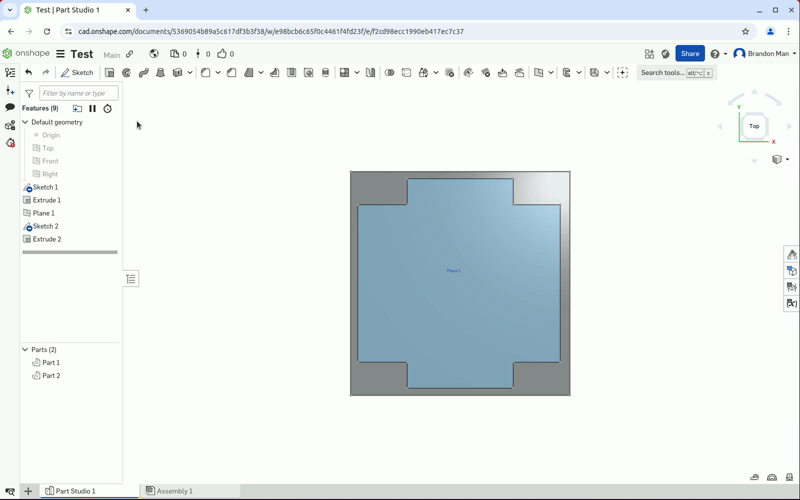
key(shift+7)
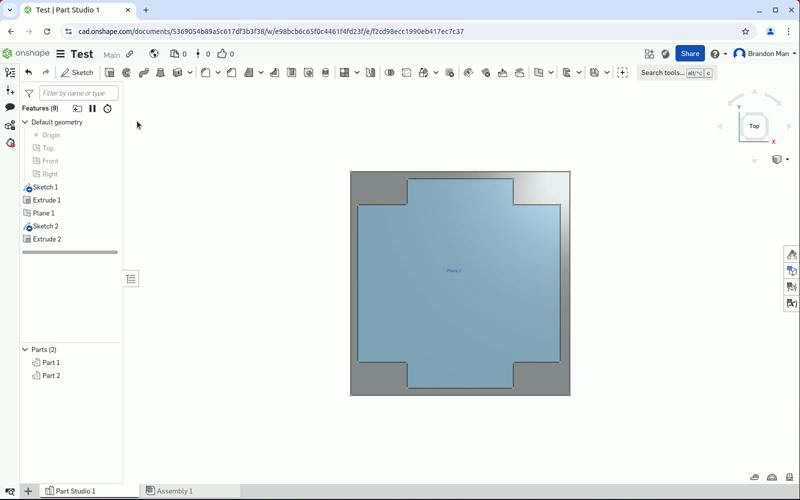
key(up, 3)
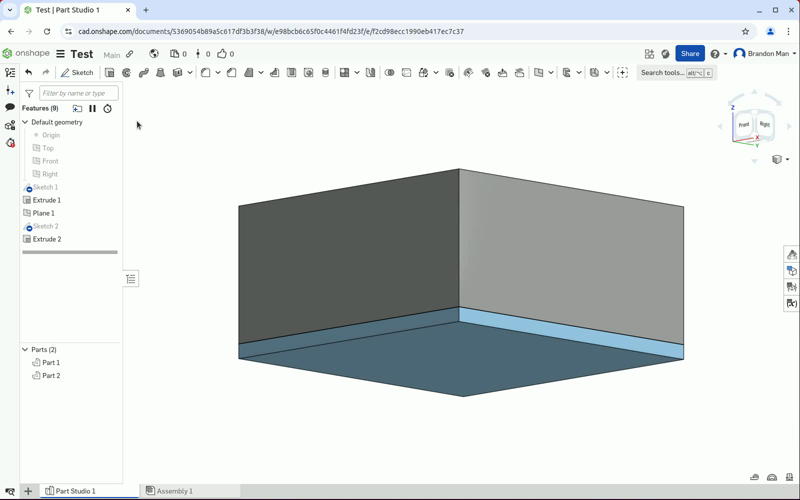
key(left, 3)
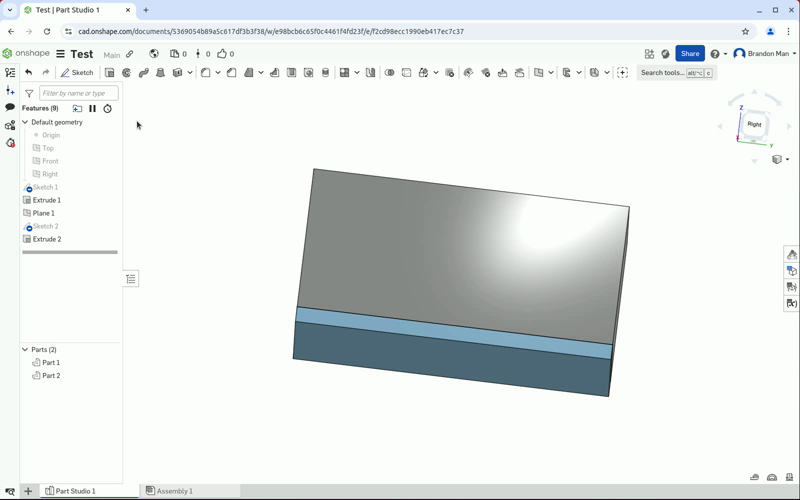
key(right, 3)
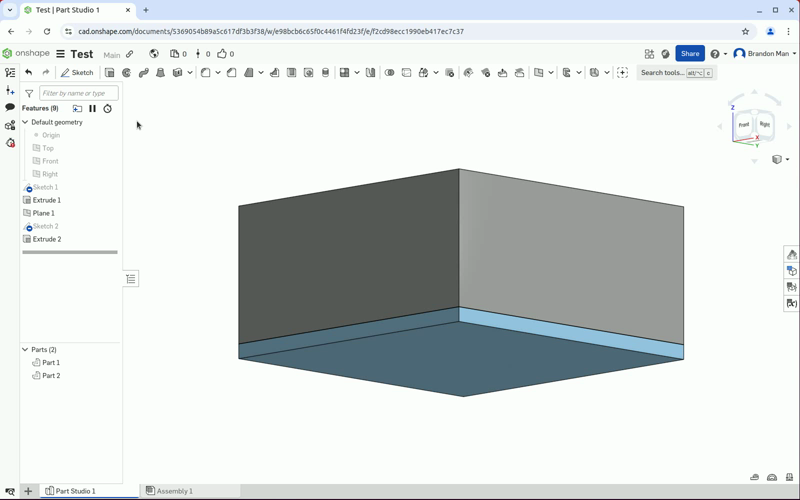
key(down, 3)
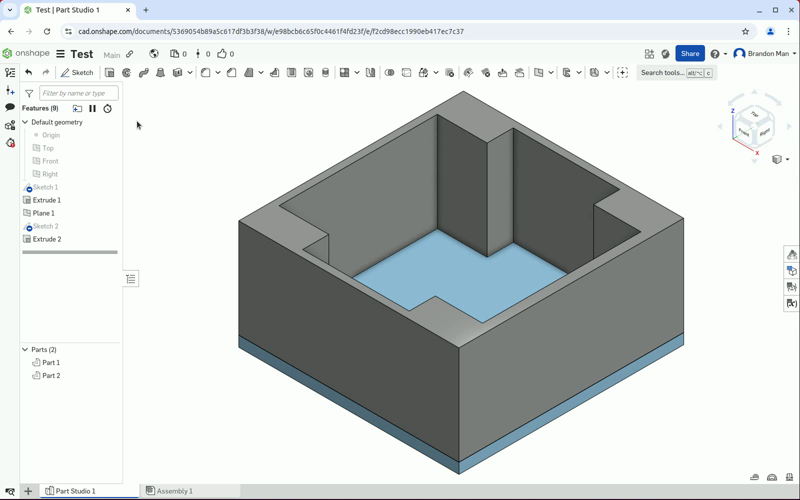
mouse_move(73, 189)
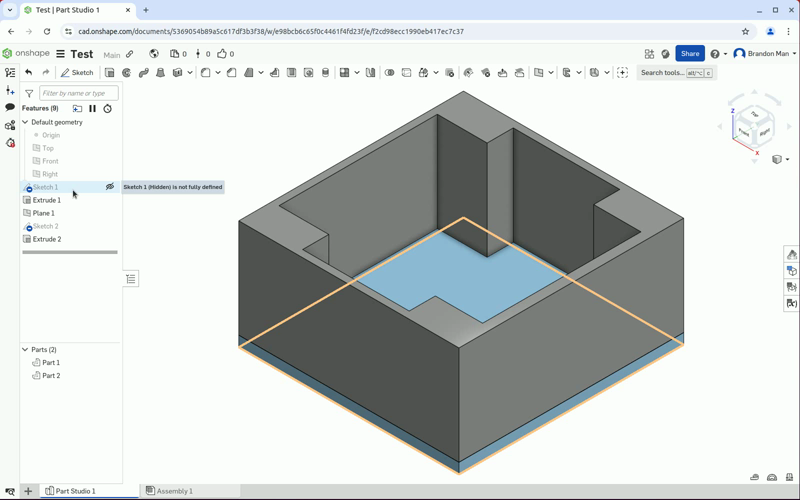
click(73, 189)